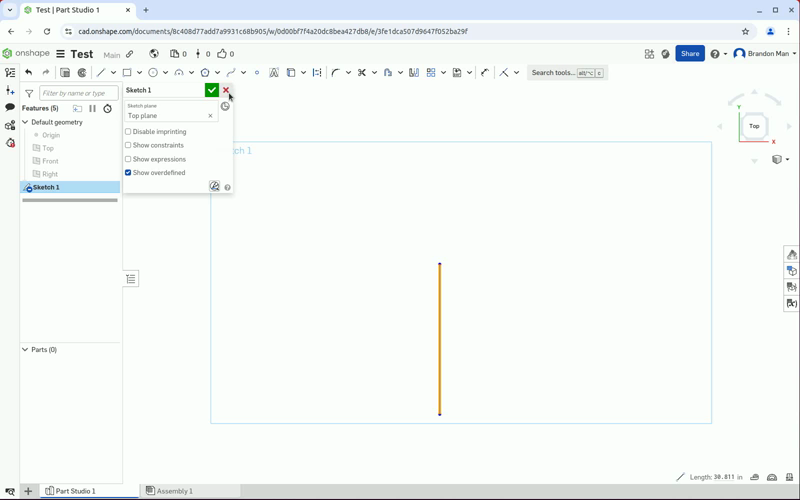
key(shift+h)
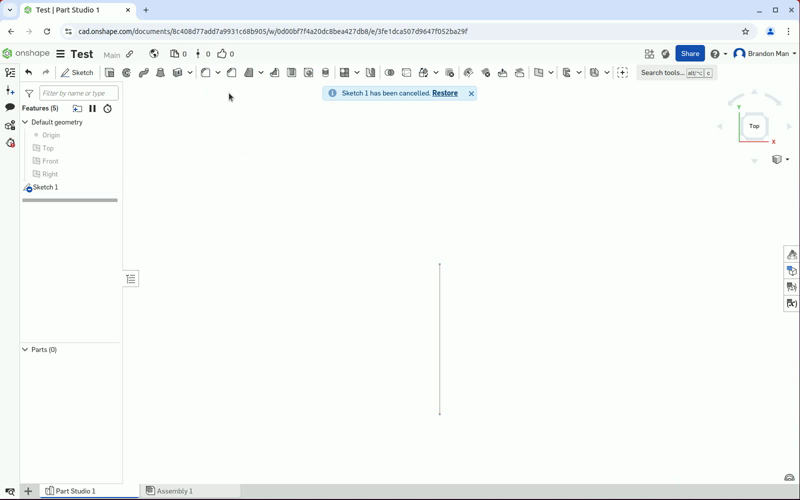
key(shift+s)
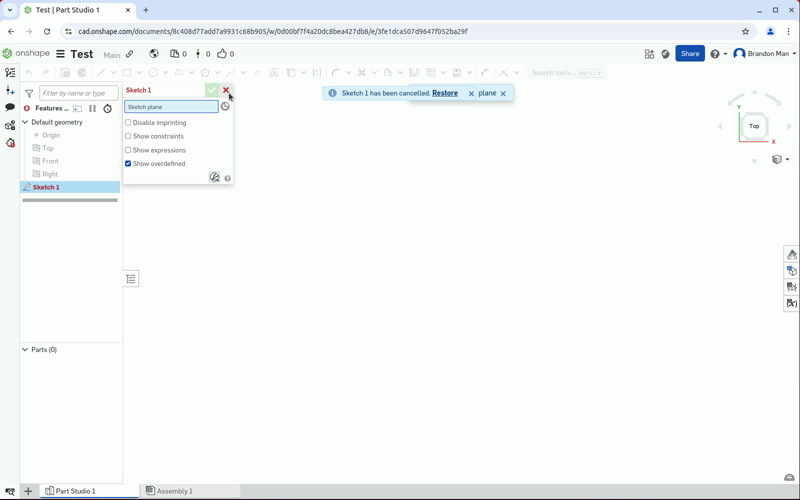
mouse_move(73, 150)
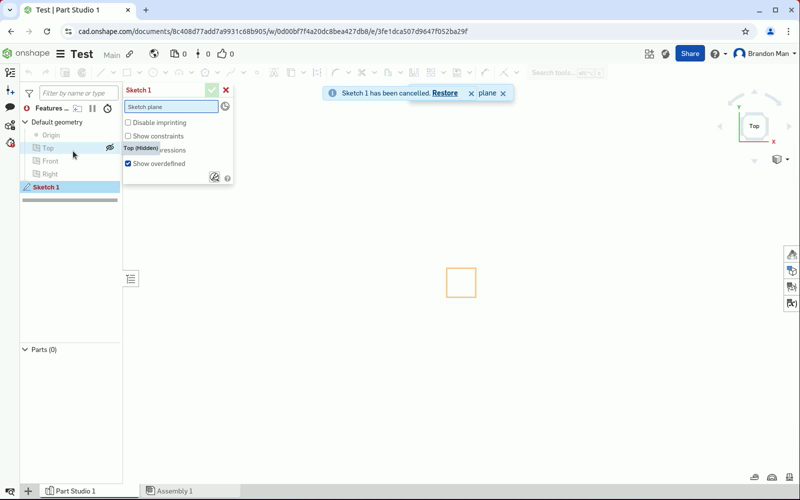
click(73, 150)
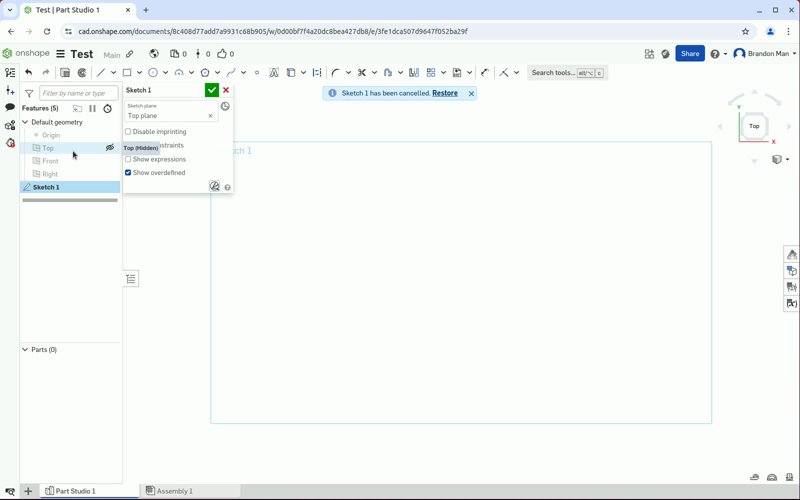
mouse_move(73, 352)
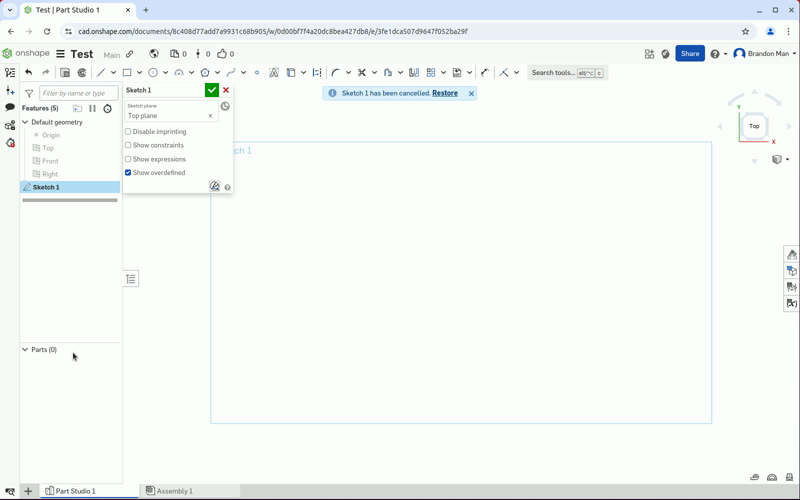
key(y)
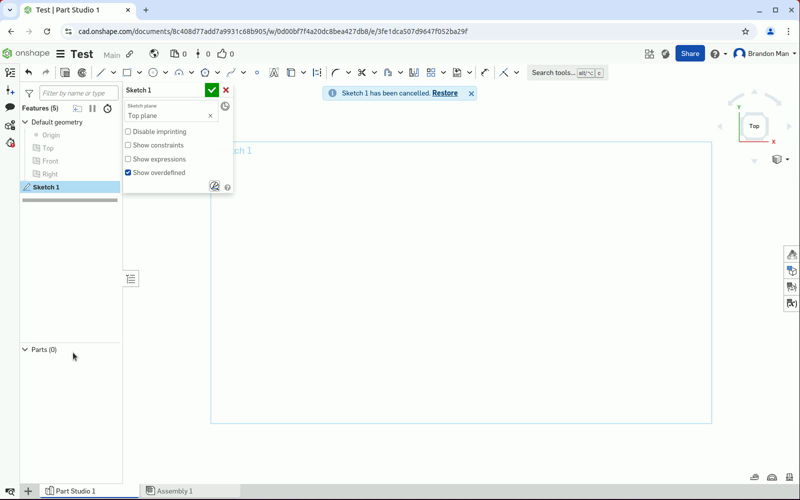
key(l)
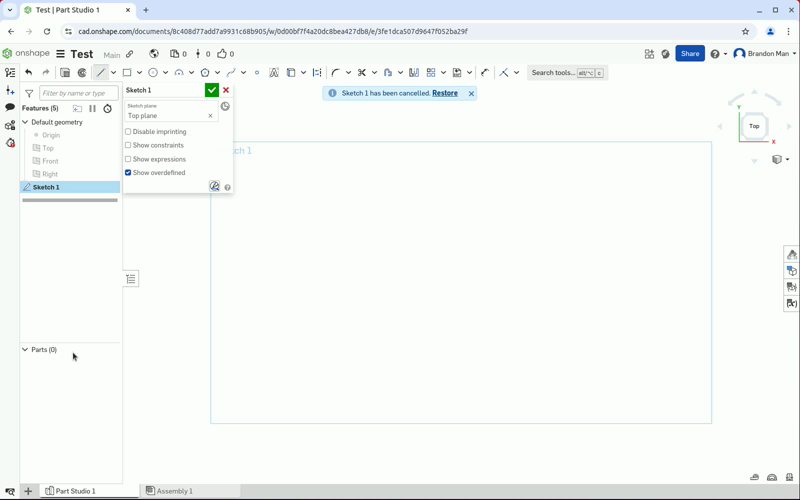
key_down(shift)
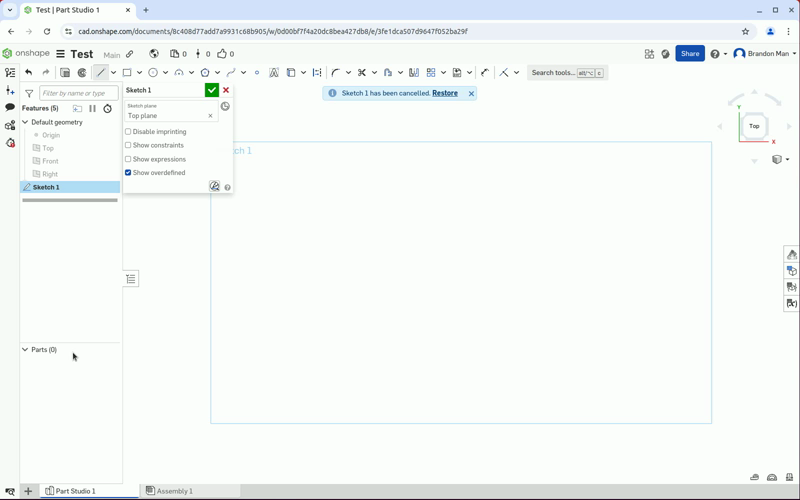
mouse_move(348, 322)
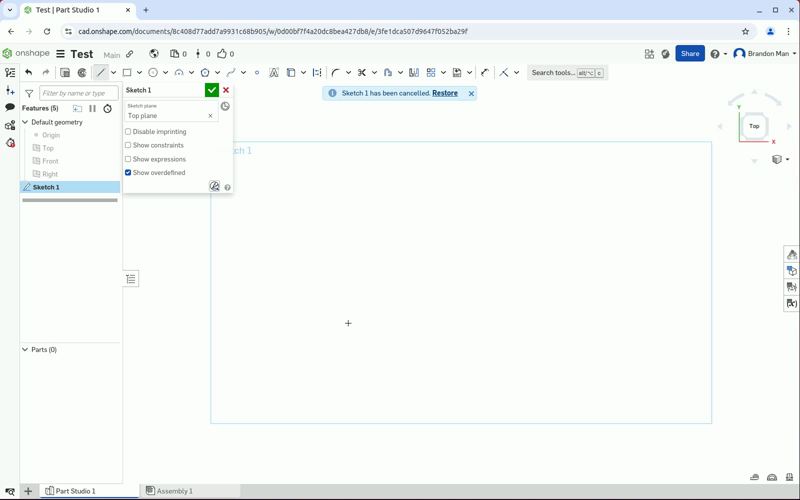
click(348, 322)
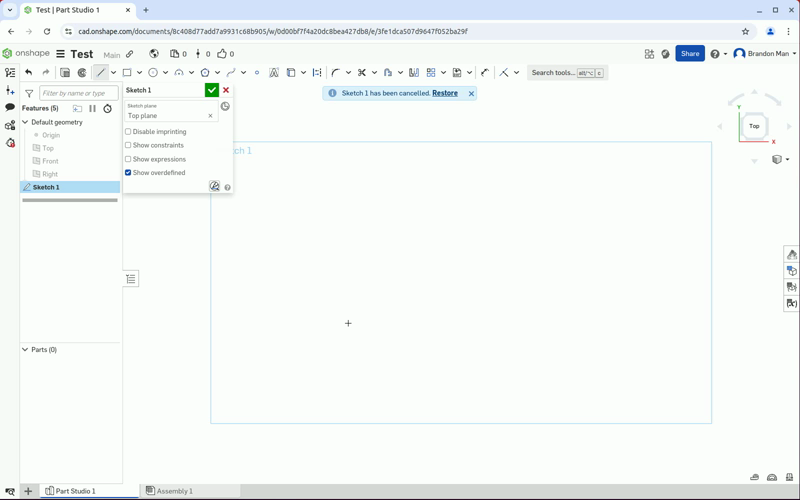
key_up(shift)
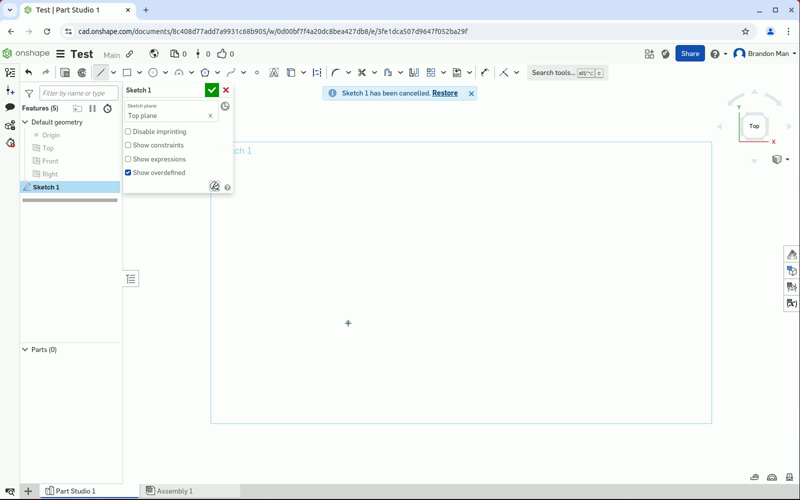
key_down(shift)
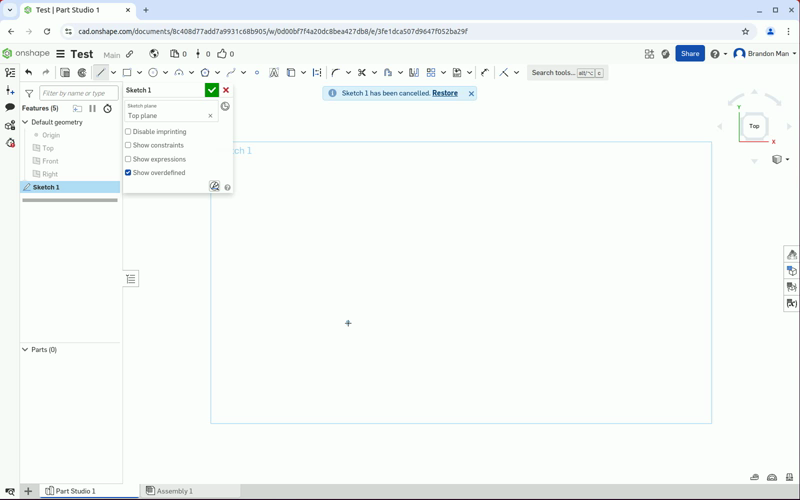
mouse_move(572, 322)
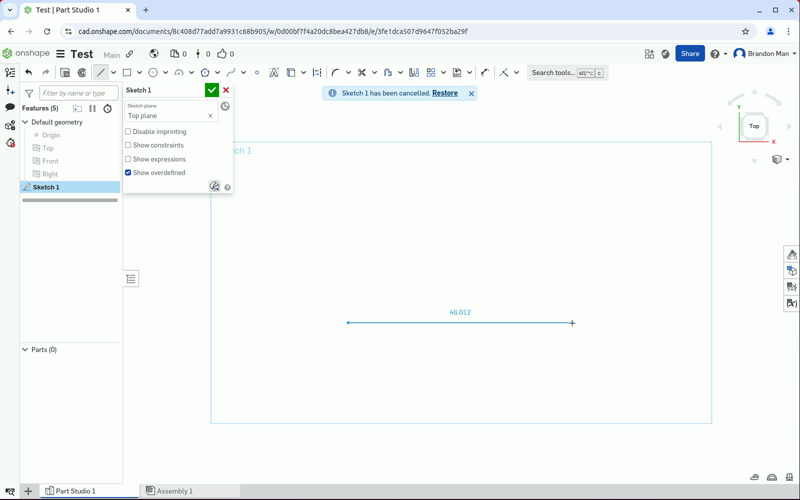
click(572, 322)
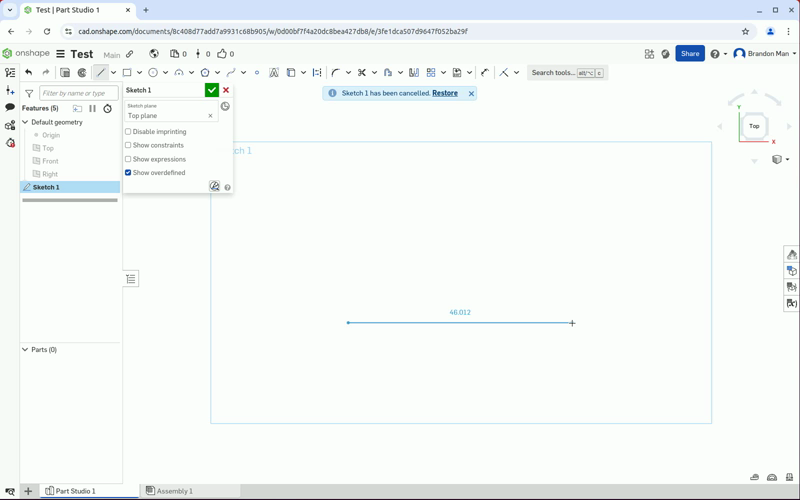
key_up(shift)
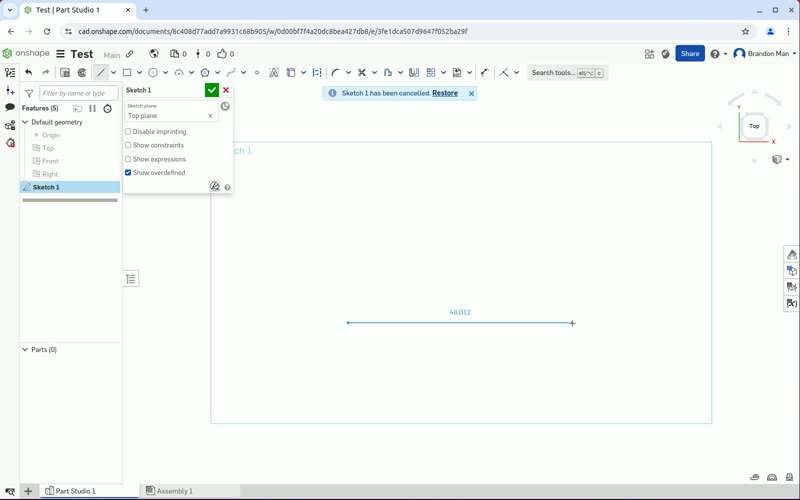
key_down(shift)
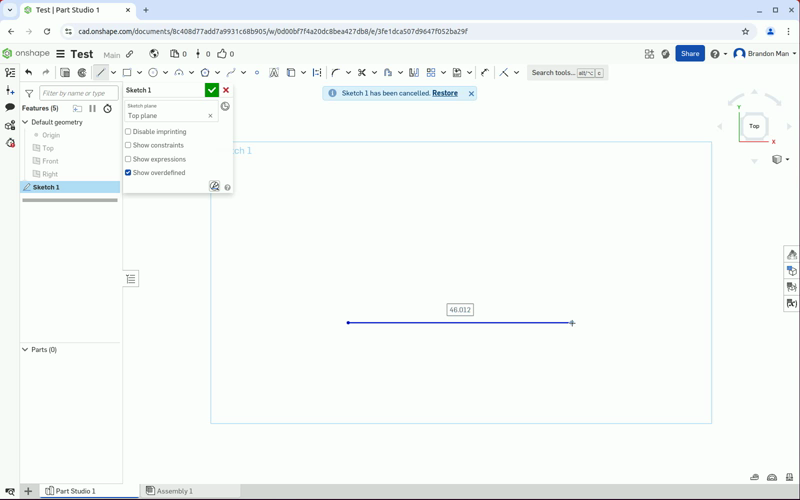
mouse_move(572, 174)
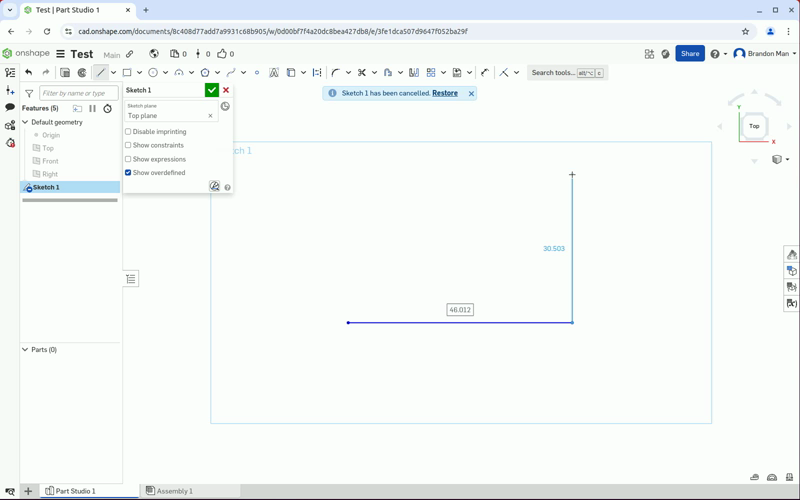
click(572, 174)
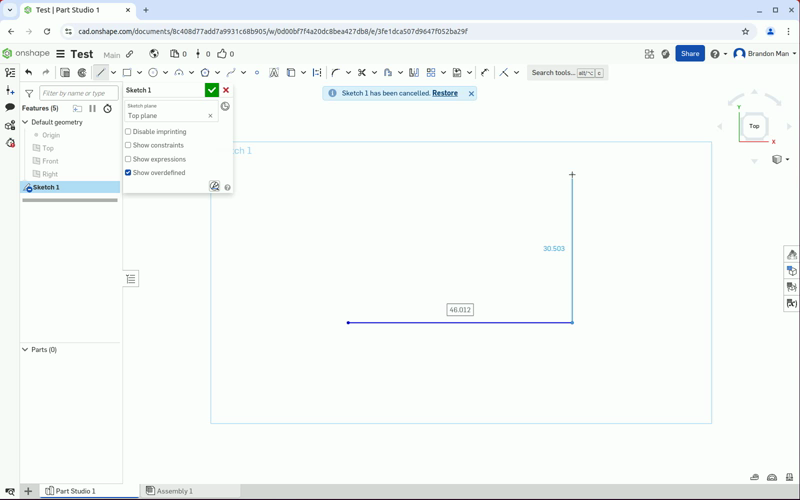
key_up(shift)
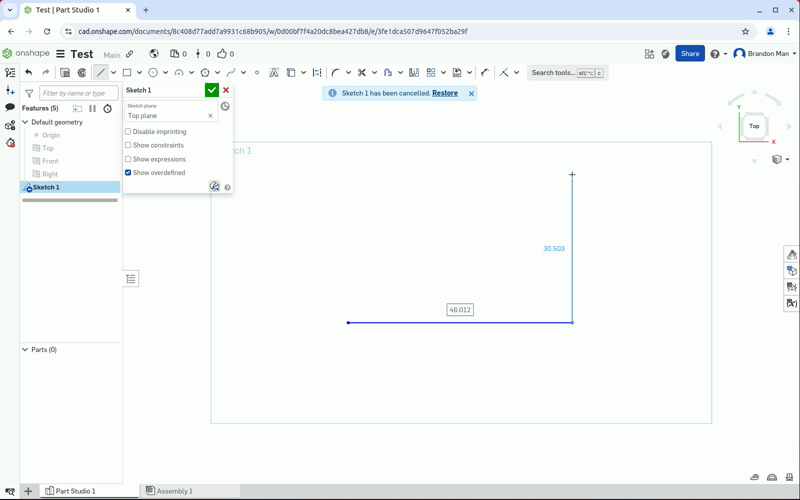
key_down(shift)
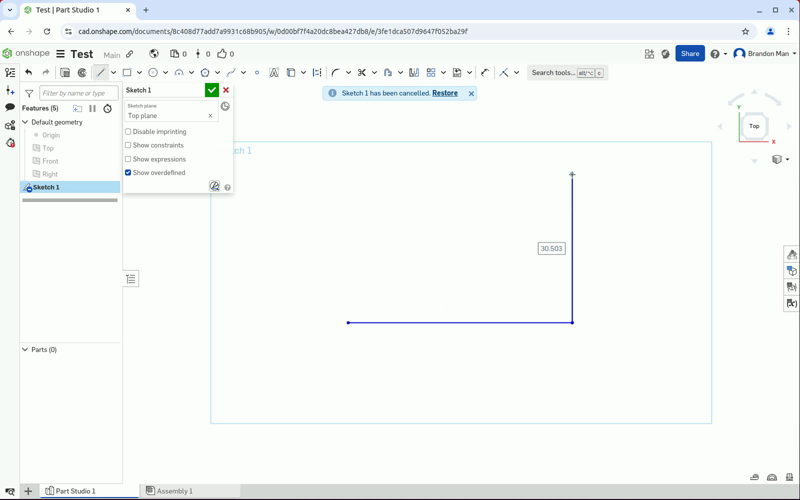
mouse_move(348, 174)
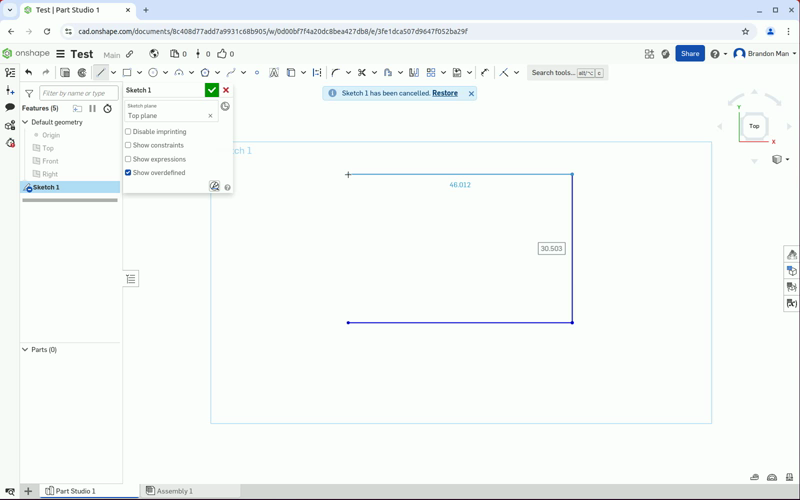
click(348, 174)
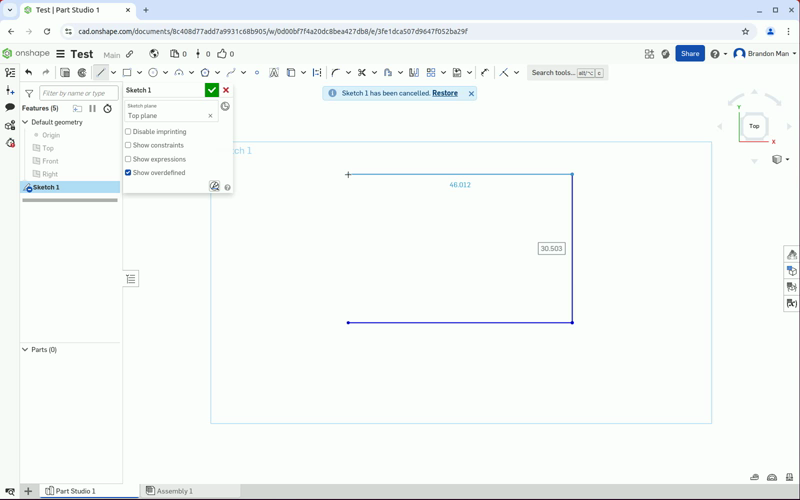
key_up(shift)
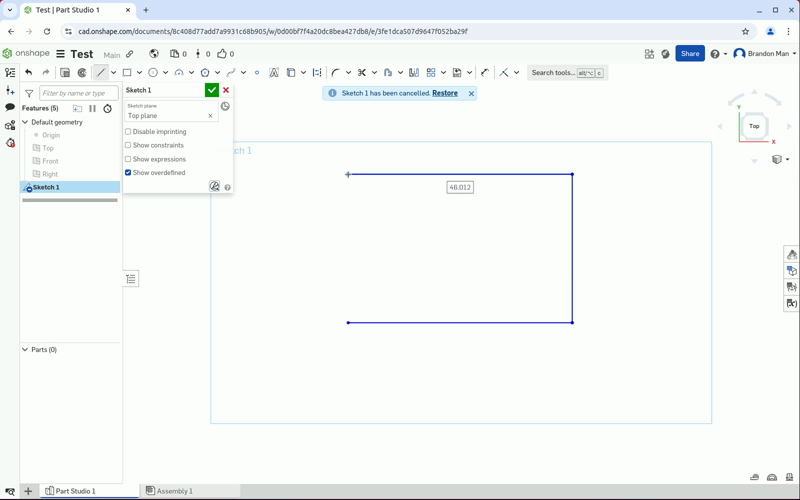
key_down(shift)
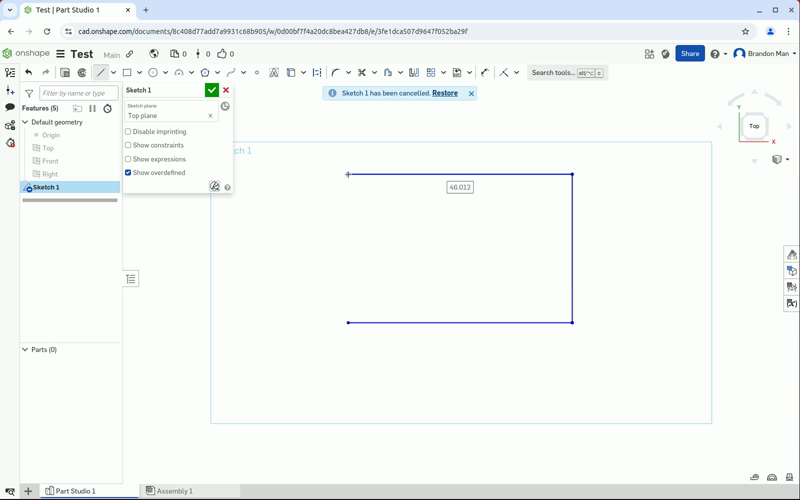
mouse_move(348, 322)
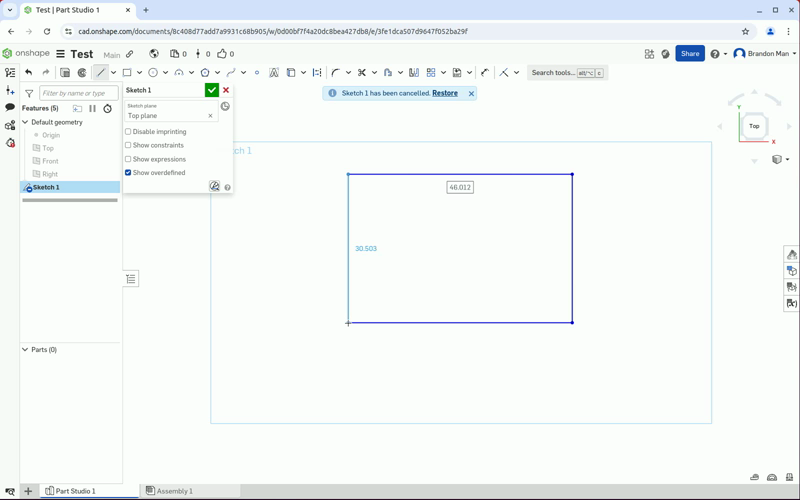
key_up(shift)
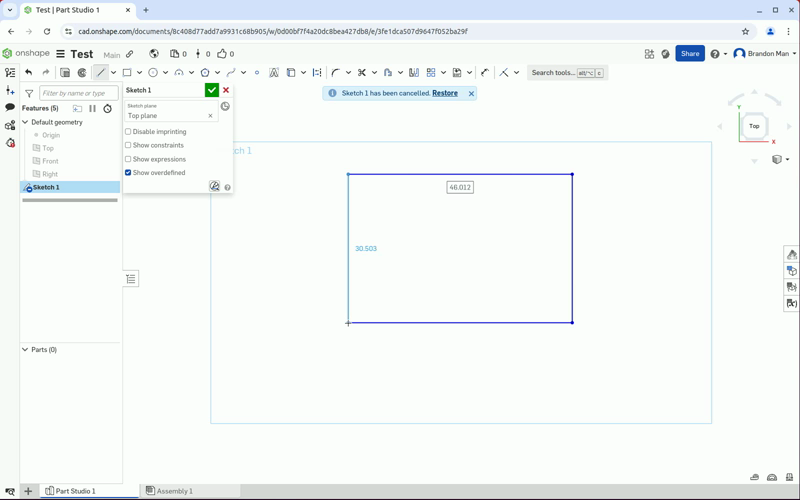
click(348, 322)
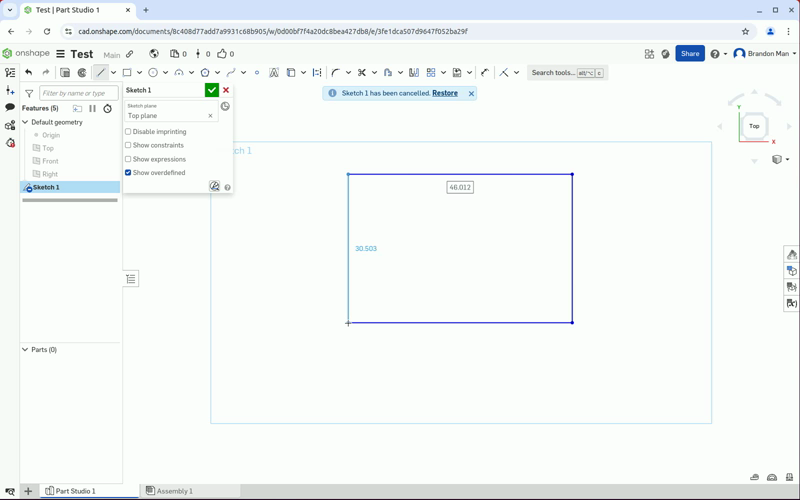
key(esc)
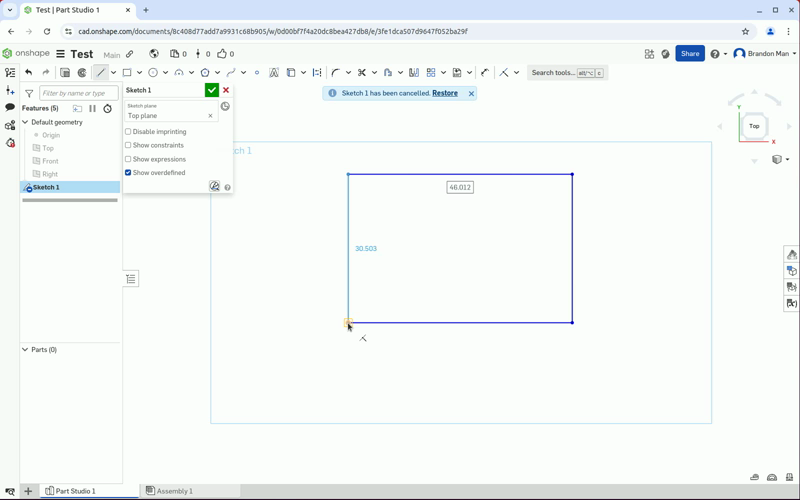
key(c)
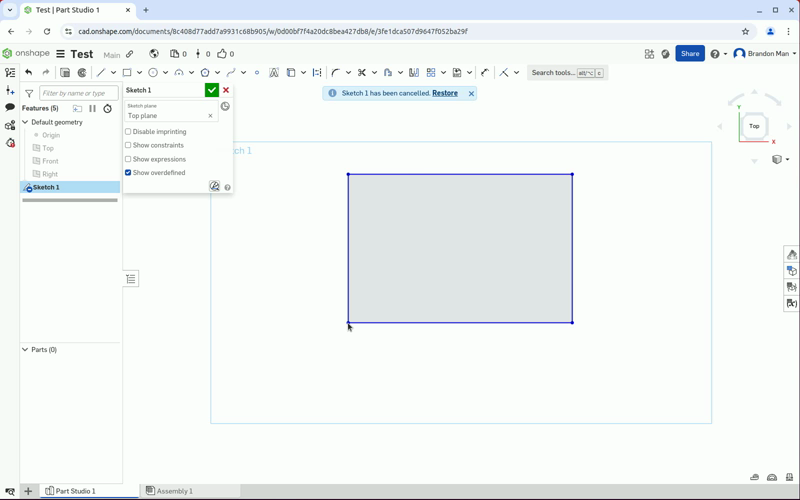
key_down(shift)
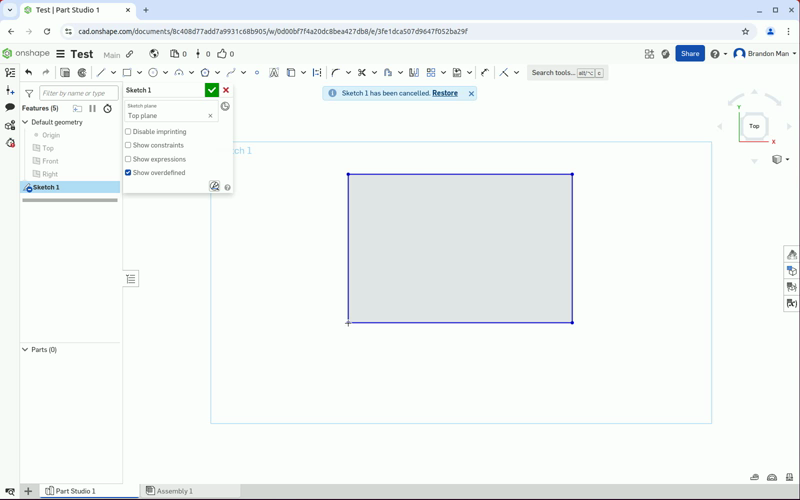
mouse_move(386, 285)
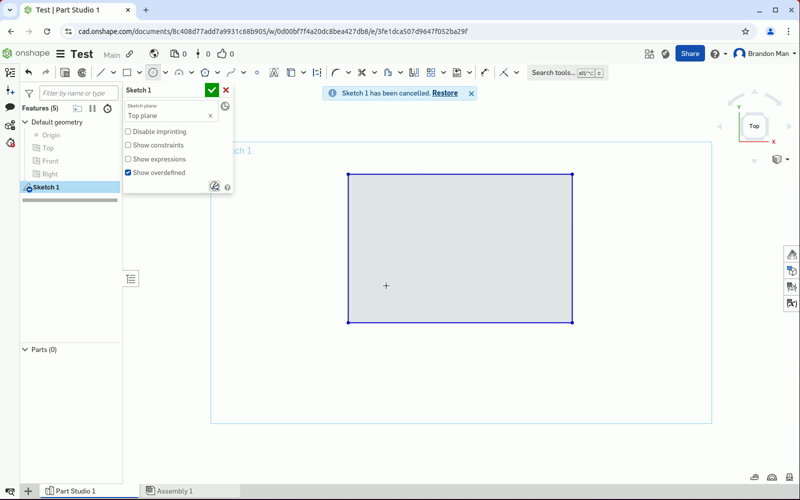
click(386, 285)
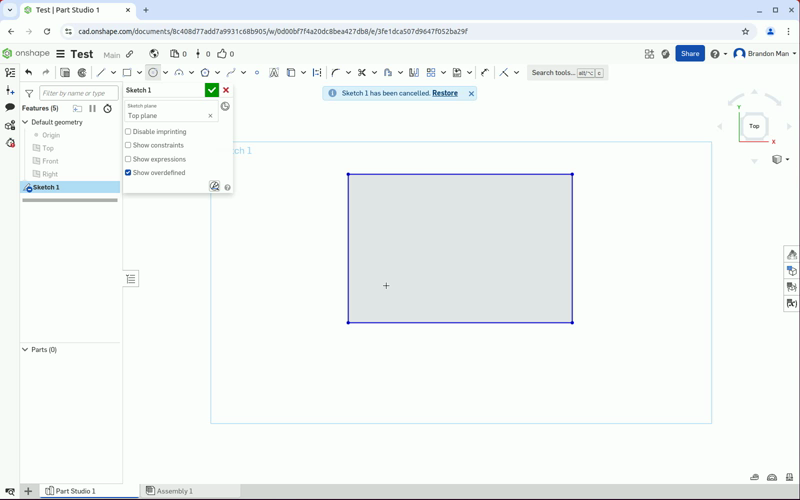
key_up(shift)
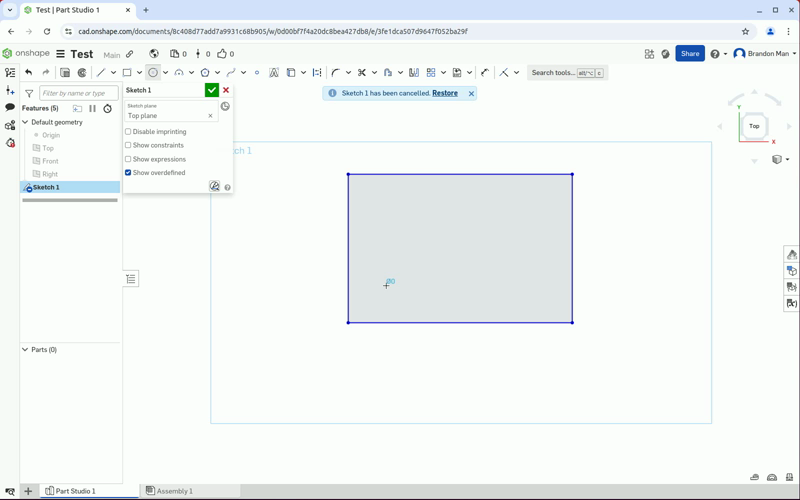
mouse_move(400, 285)
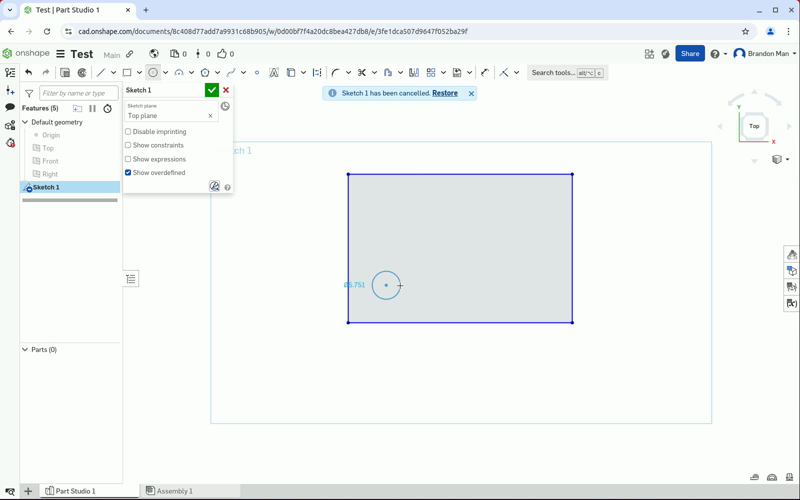
click(400, 285)
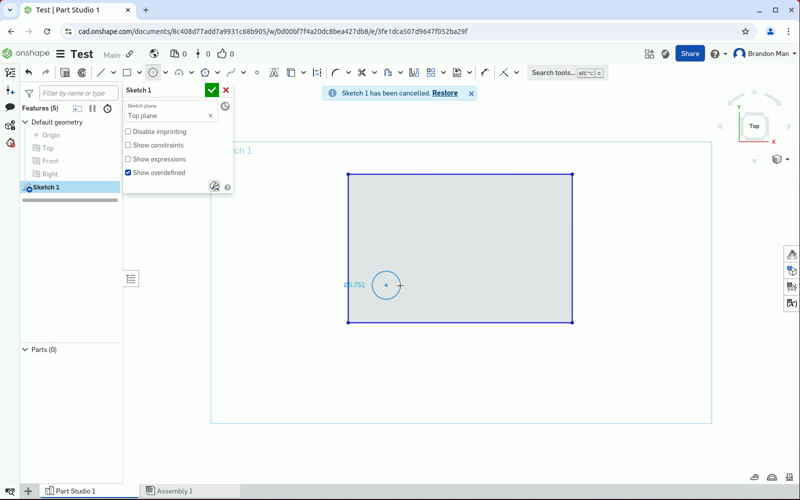
key(esc)
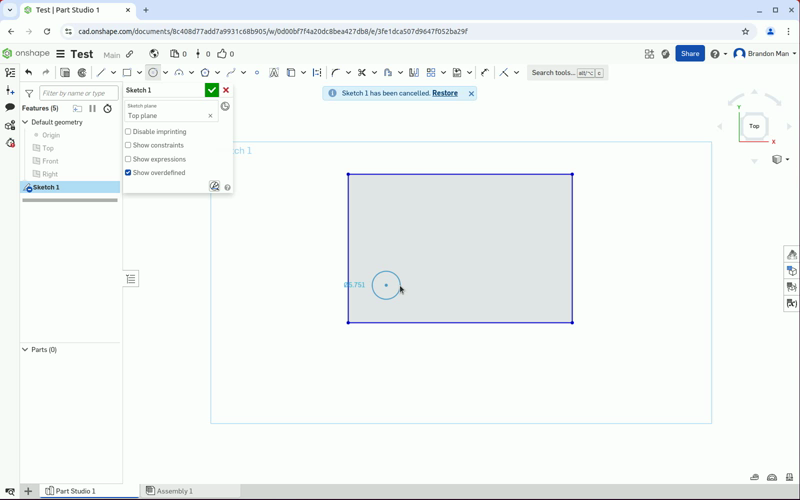
key(c)
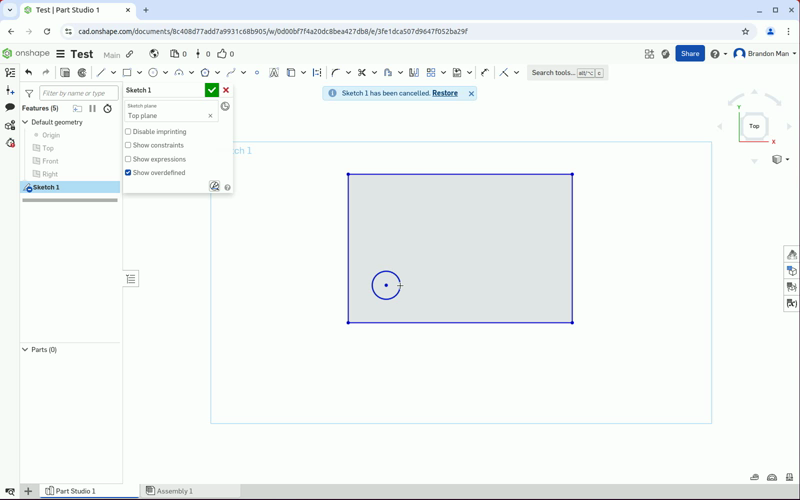
key_down(shift)
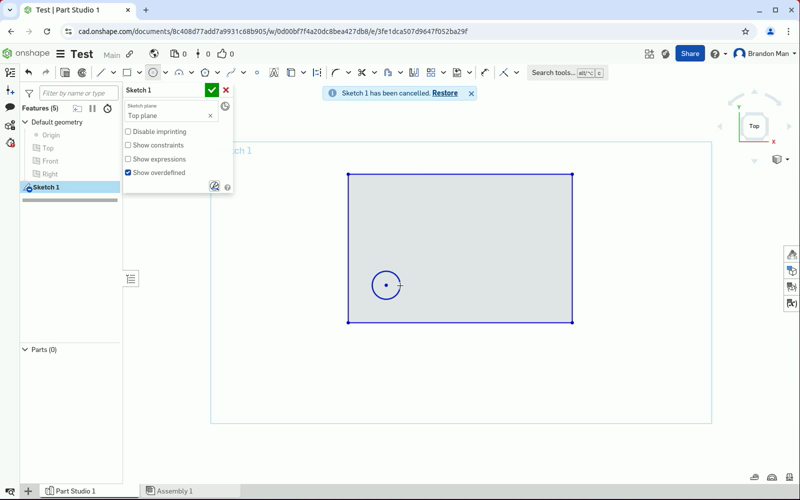
mouse_move(534, 285)
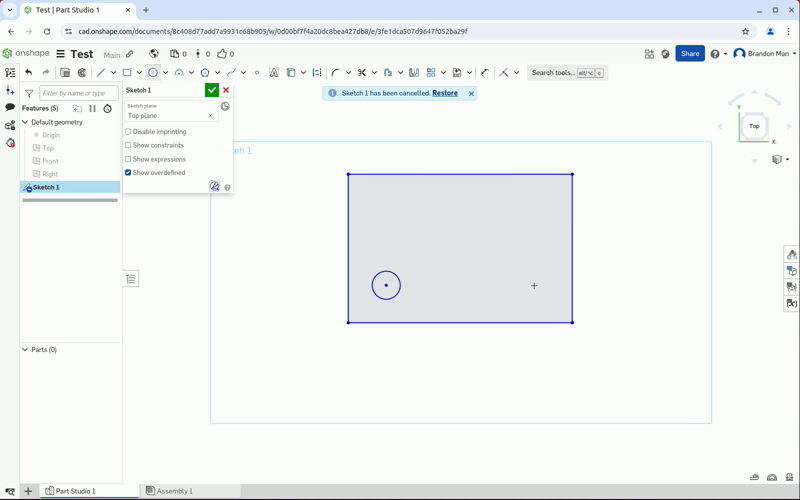
click(534, 285)
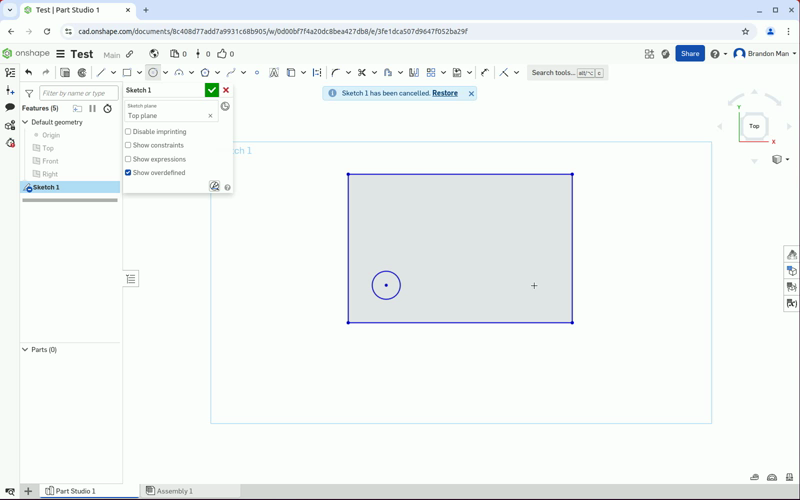
key_up(shift)
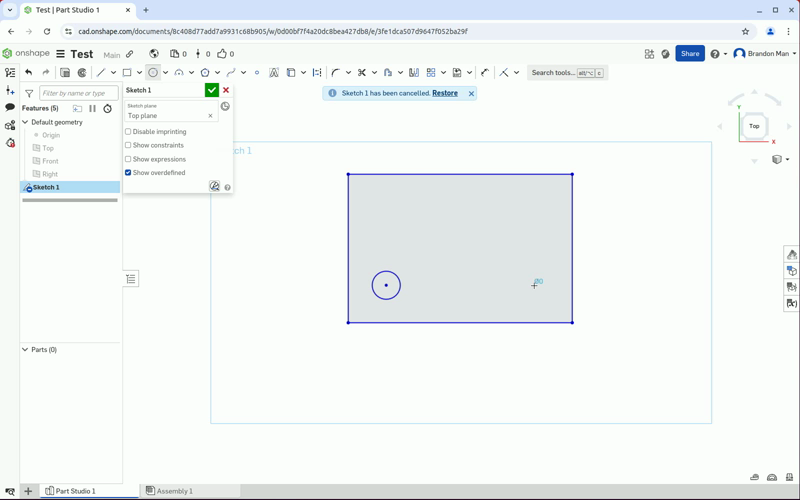
mouse_move(548, 285)
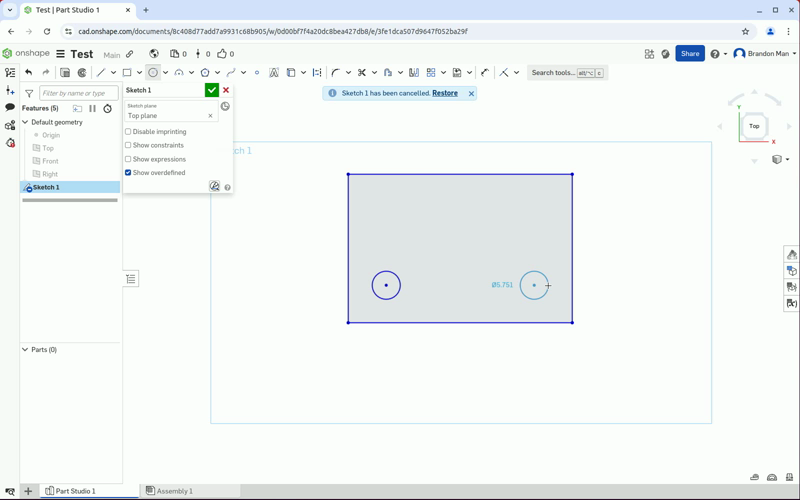
click(548, 285)
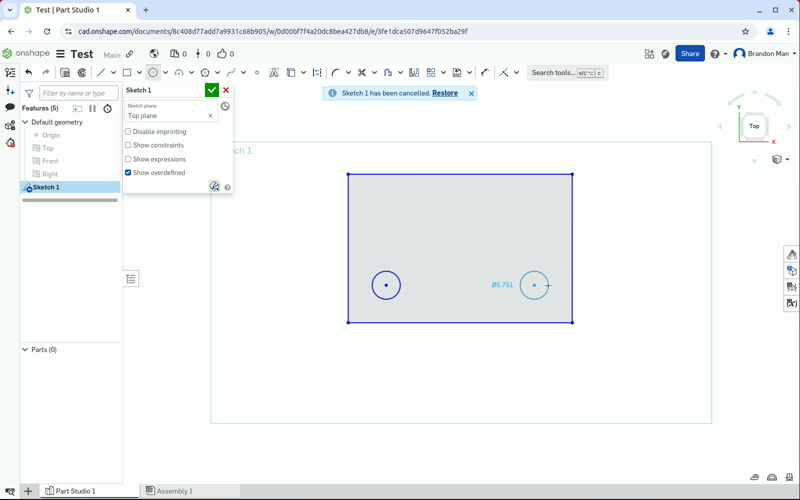
key(esc)
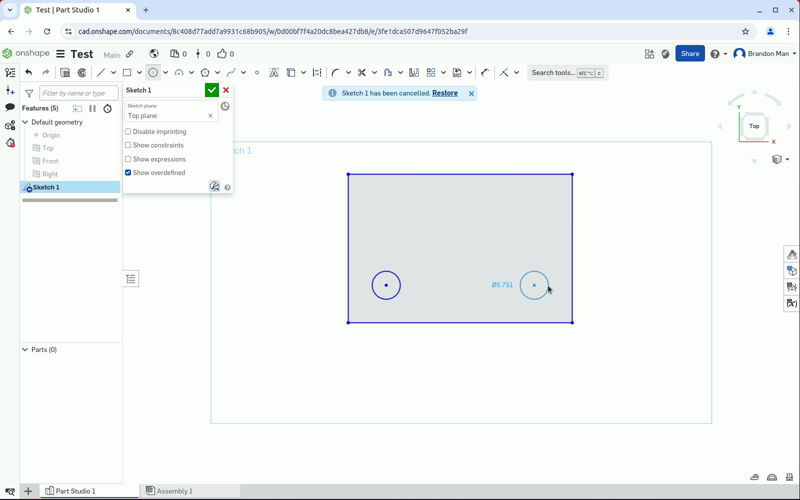
mouse_move(439, 217)
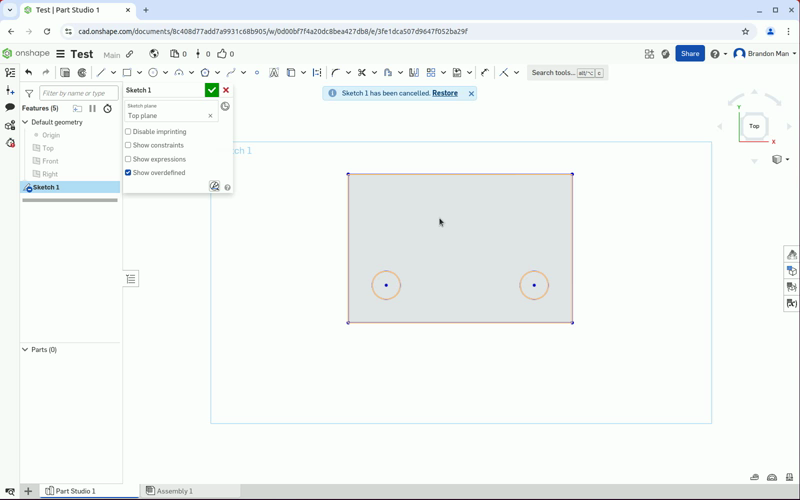
click(439, 217)
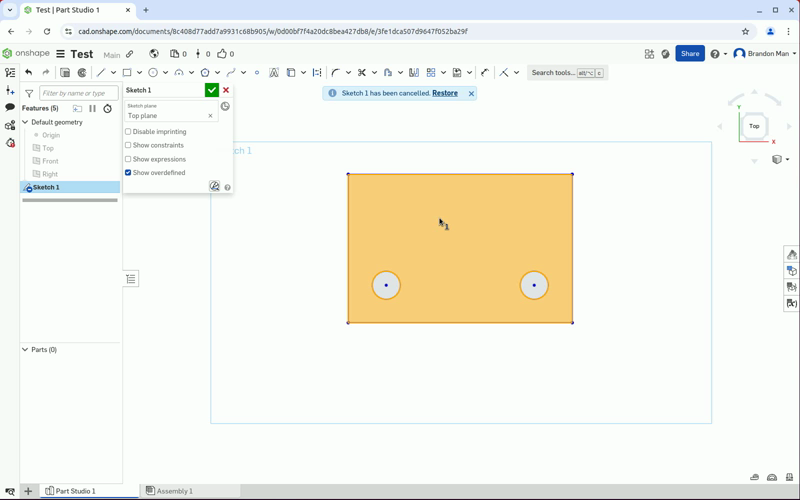
mouse_move(73, 352)
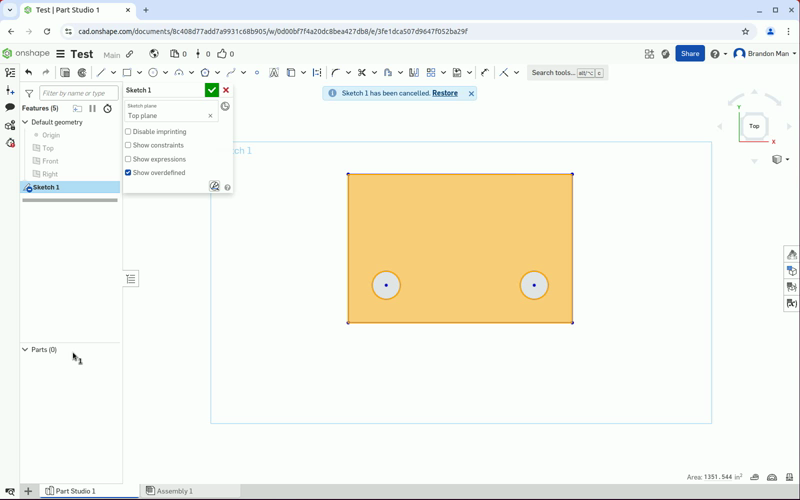
key(shift+y)
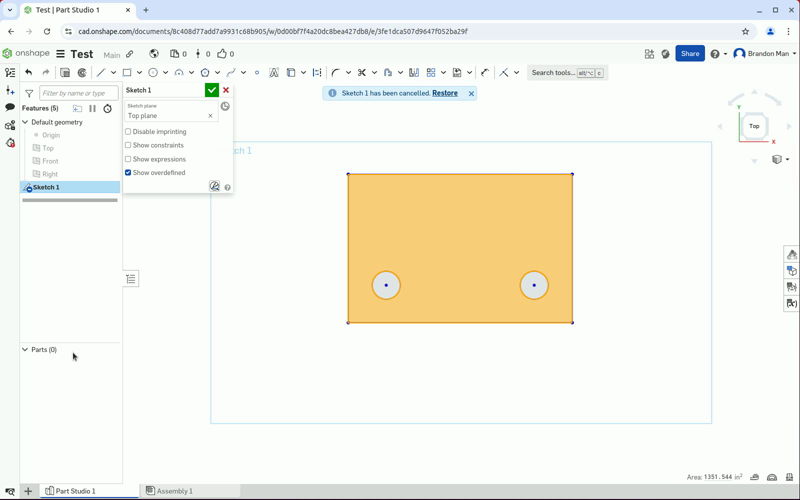
key(shift+e)
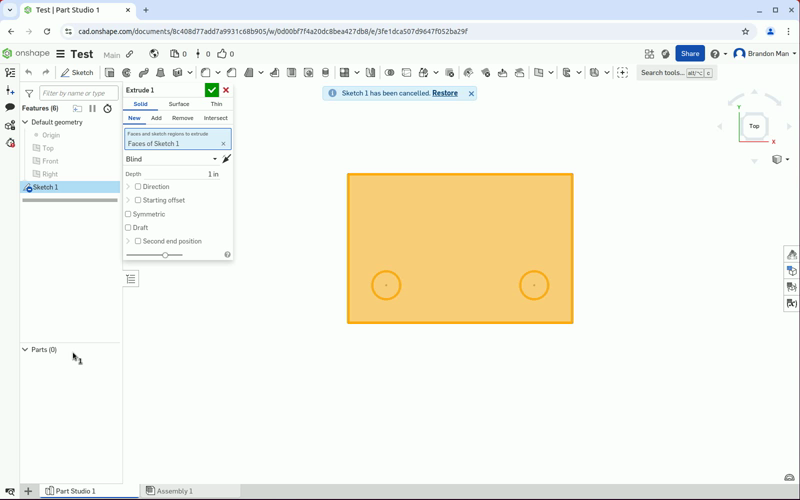
mouse_move(143, 106)
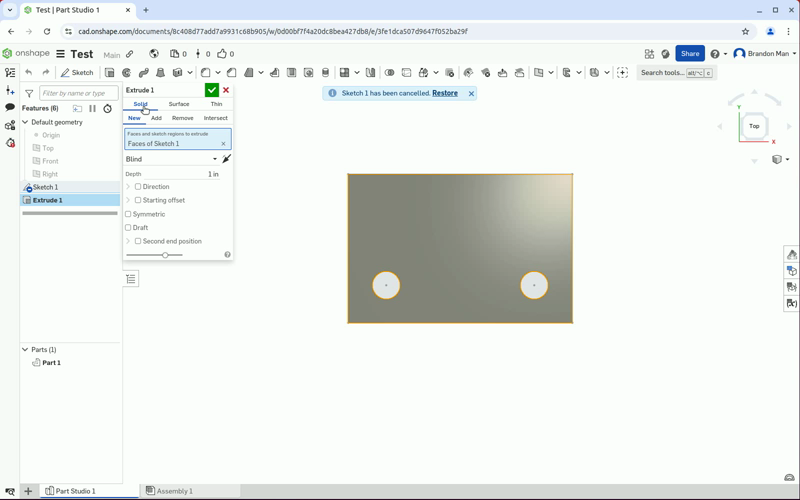
click(143, 106)
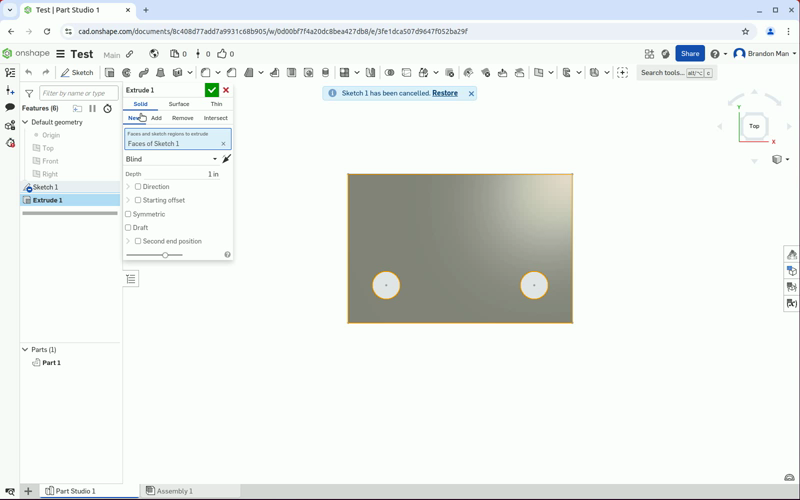
mouse_move(137, 120)
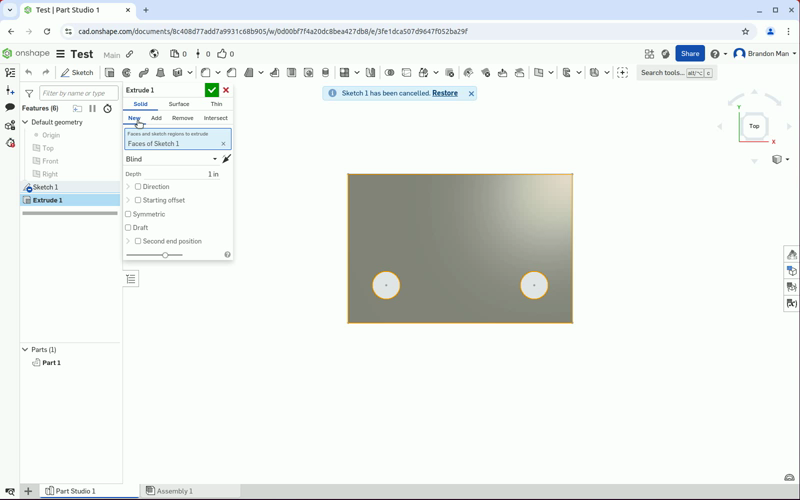
click(137, 120)
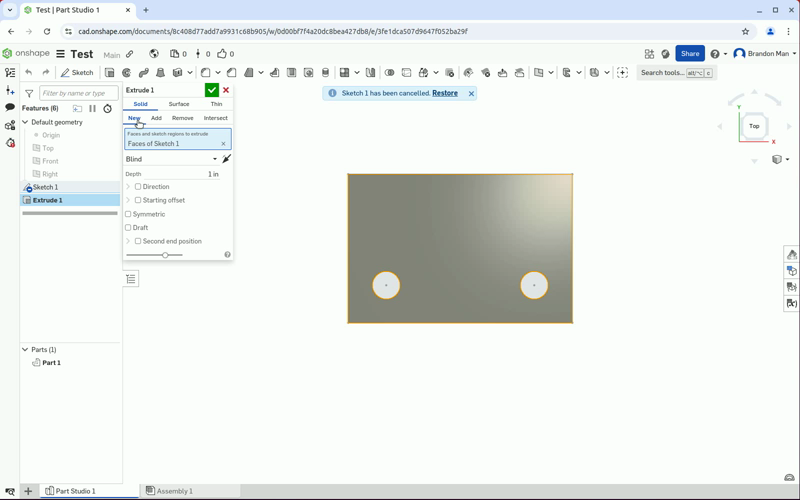
key(tab, 4)
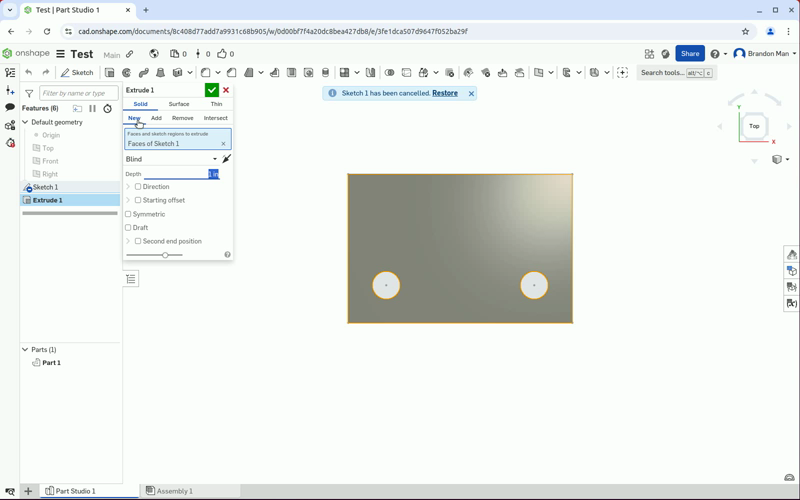
text(12.758)
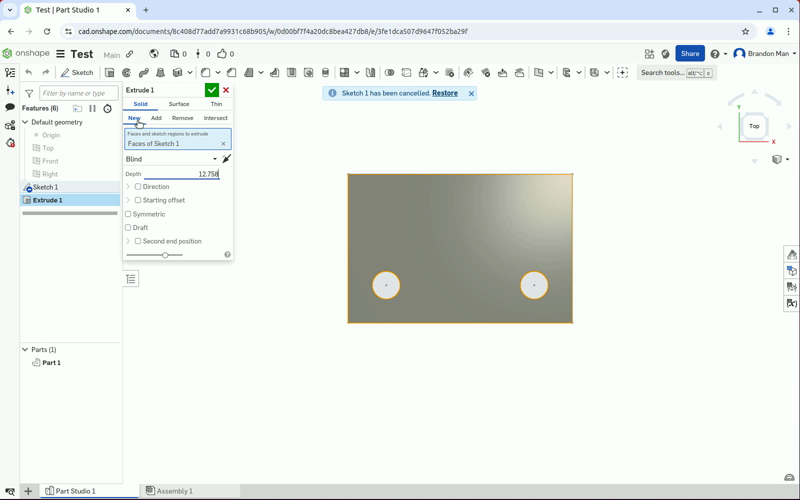
key(enter)
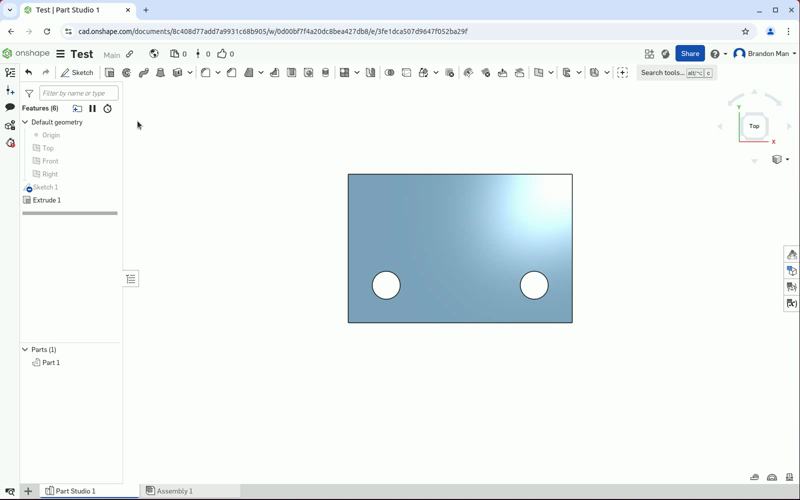
key(shift+h)
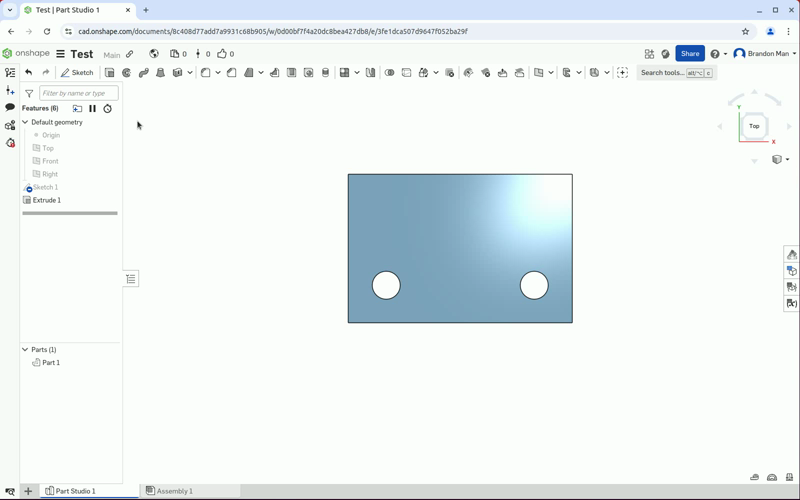
key(shift+h)
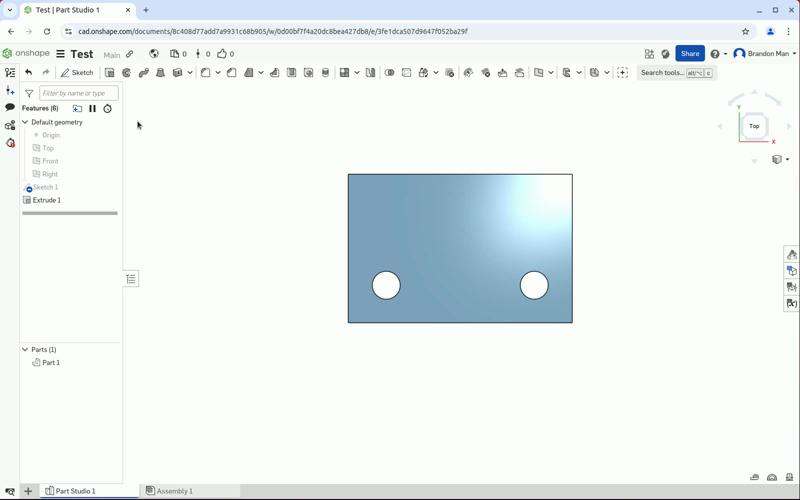
mouse_move(73, 189)
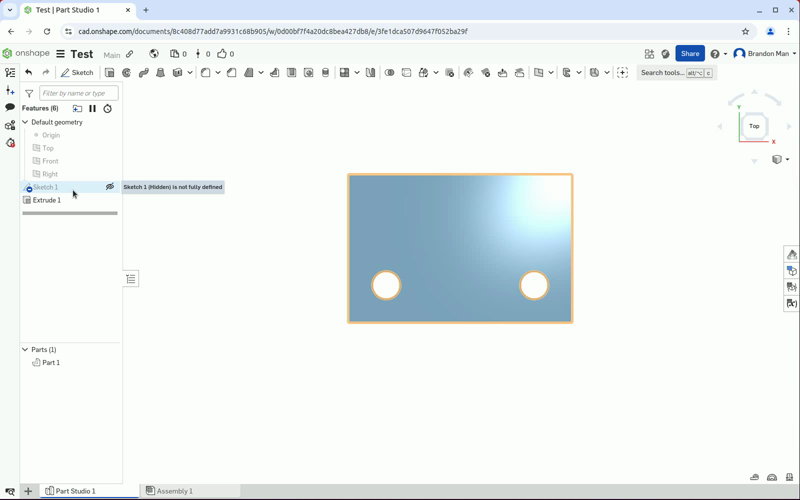
click(73, 189)
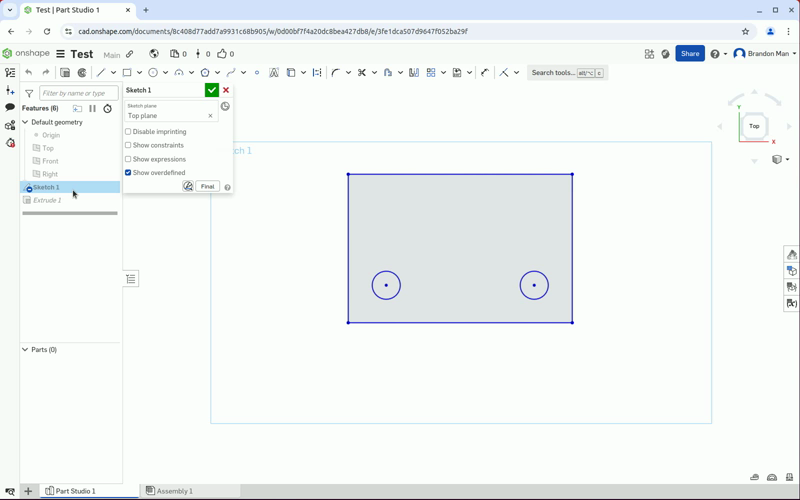
mouse_move(229, 92)
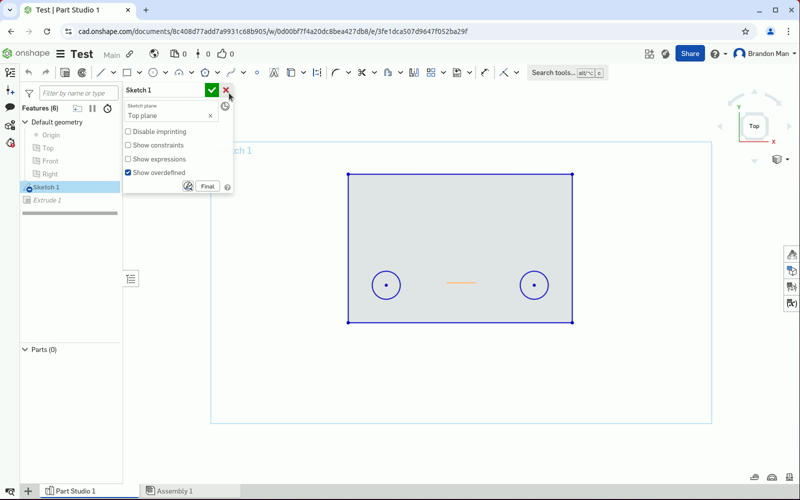
click(229, 92)
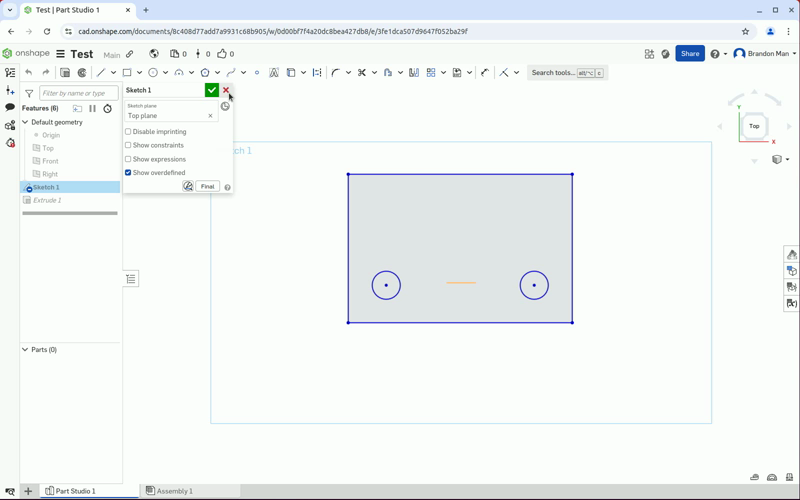
key(shift+s)
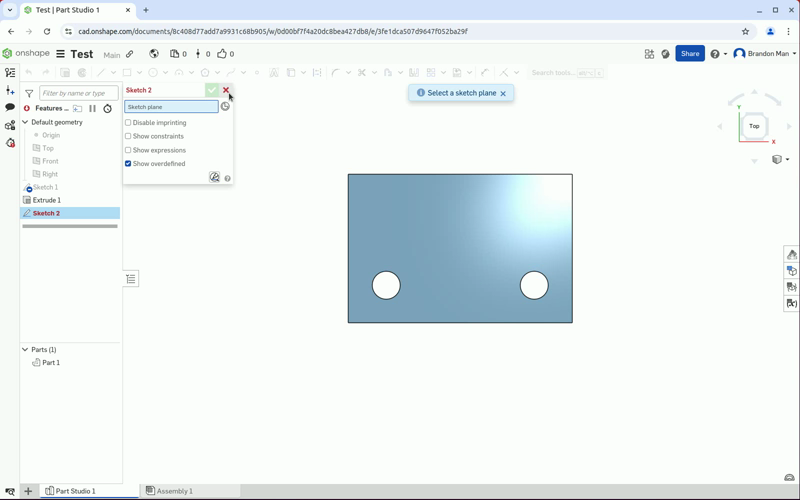
mouse_move(73, 150)
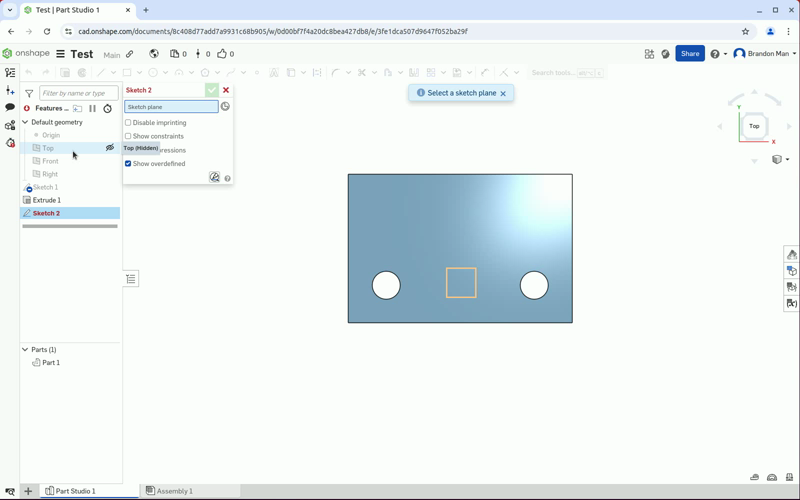
click(73, 150)
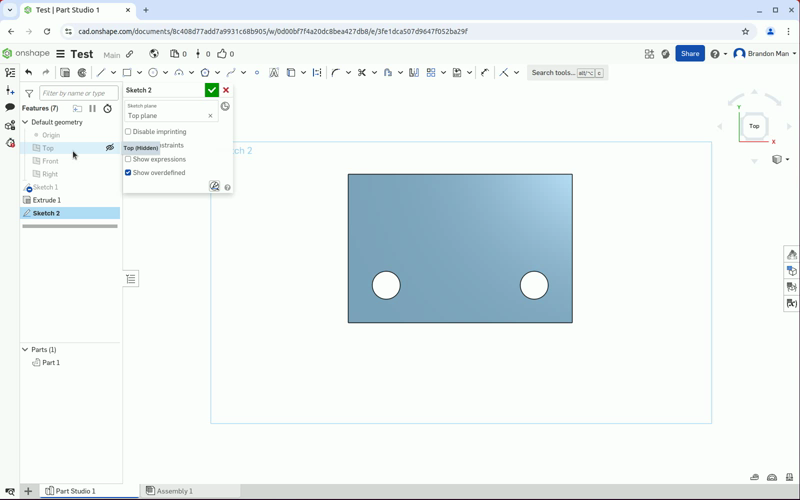
mouse_move(73, 352)
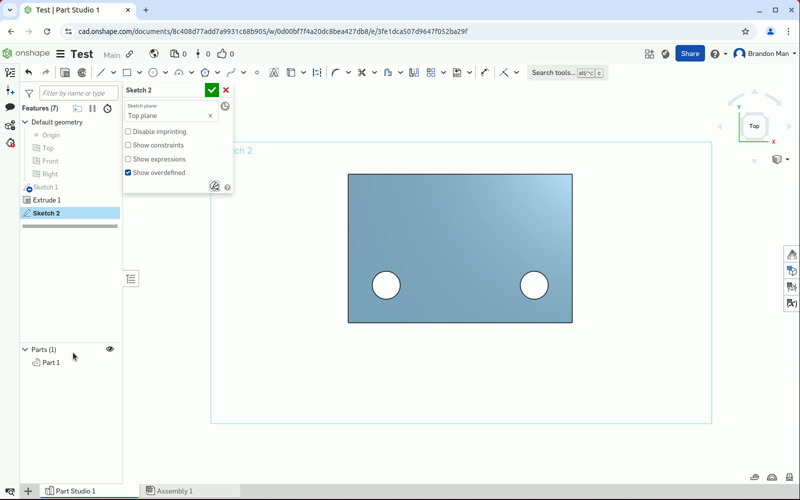
key(y)
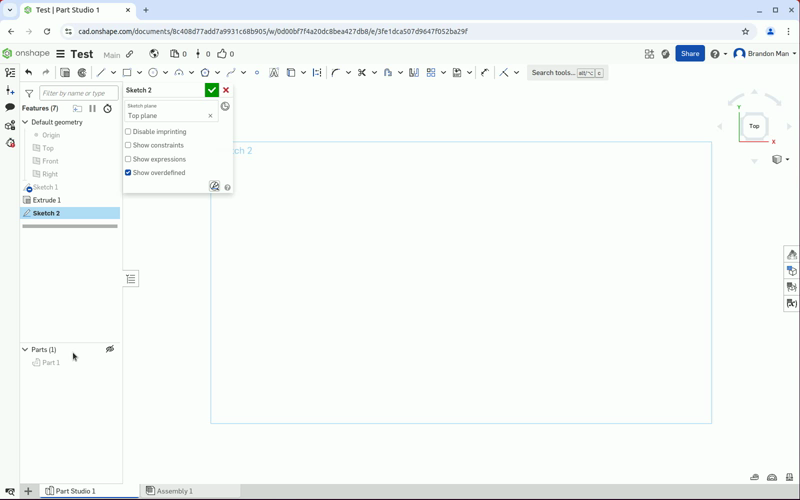
key(c)
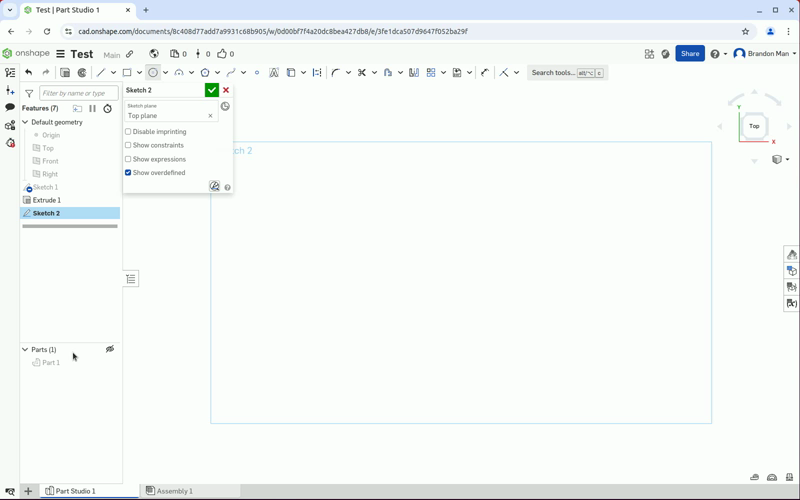
key_down(shift)
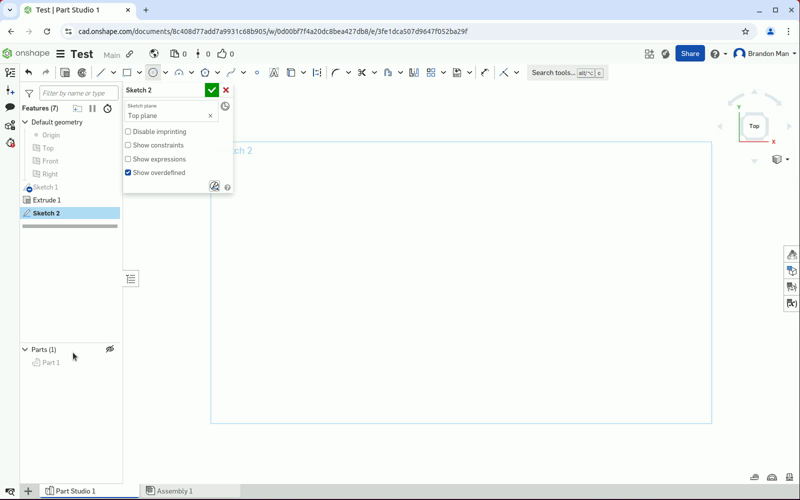
mouse_move(386, 286)
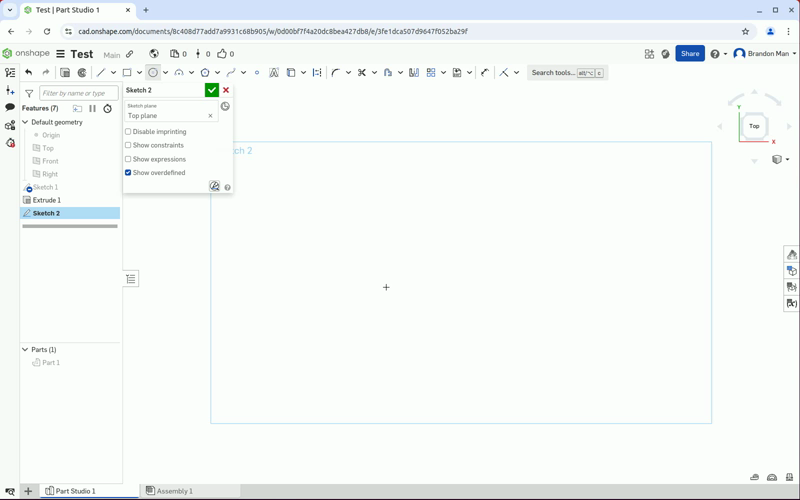
click(386, 286)
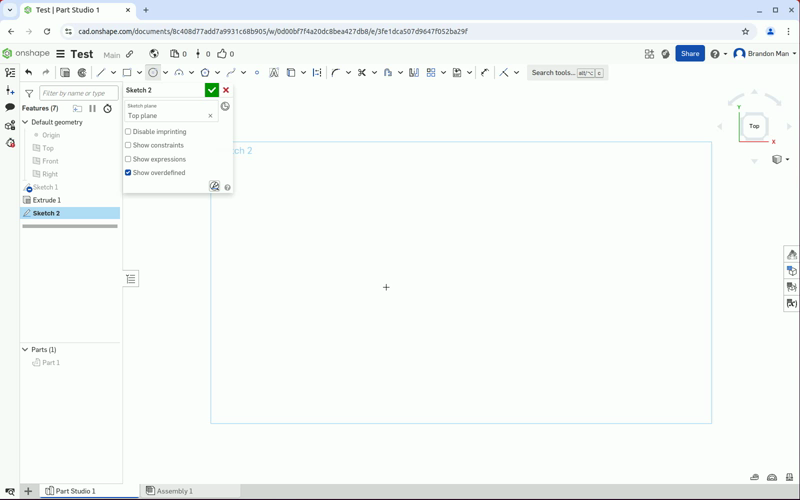
key_up(shift)
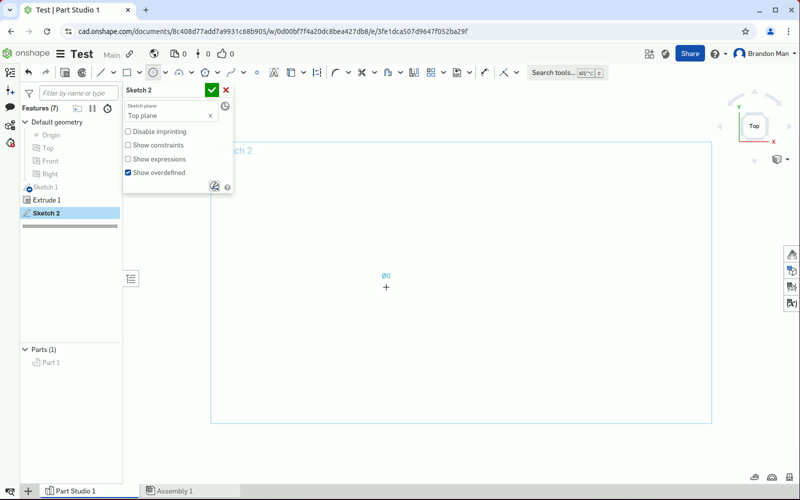
mouse_move(401, 286)
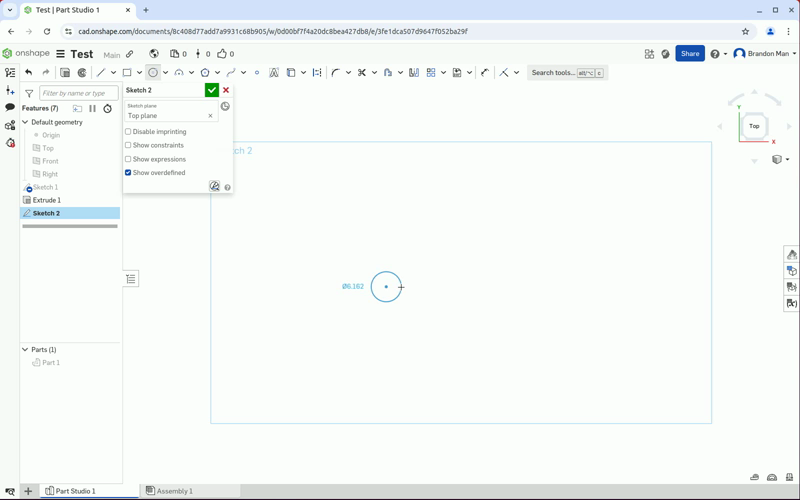
click(401, 286)
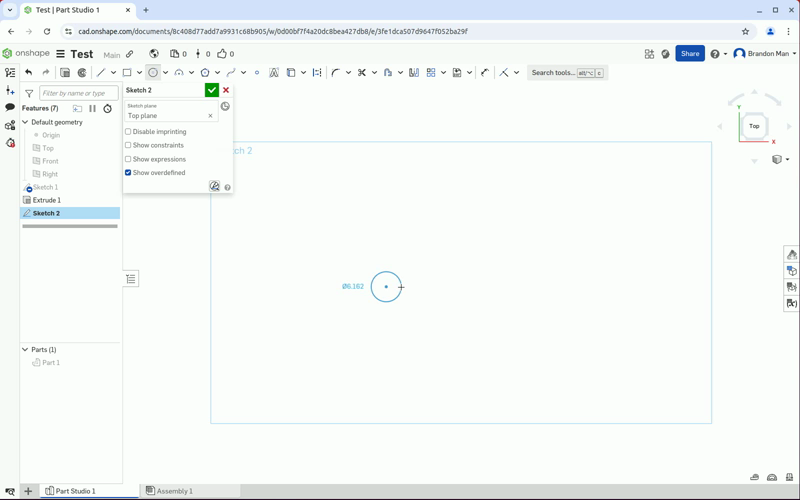
key(esc)
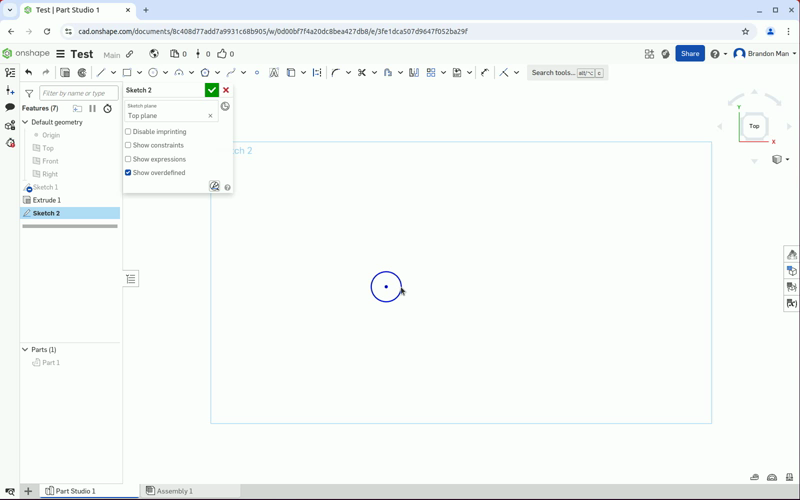
key(c)
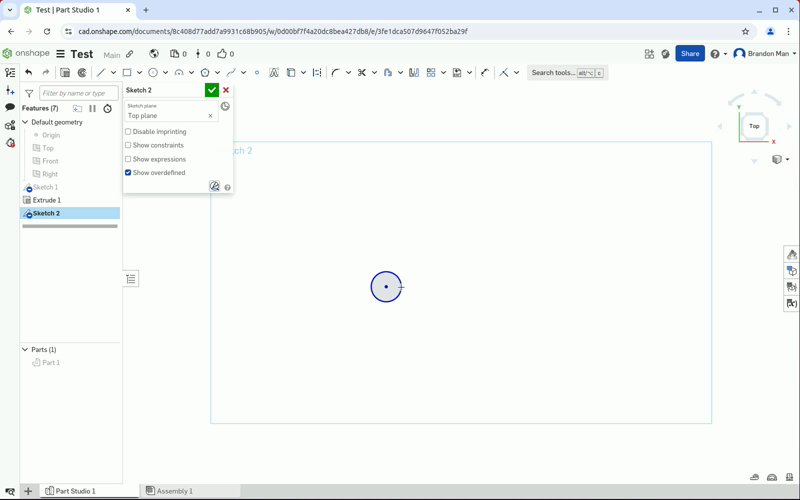
key_down(shift)
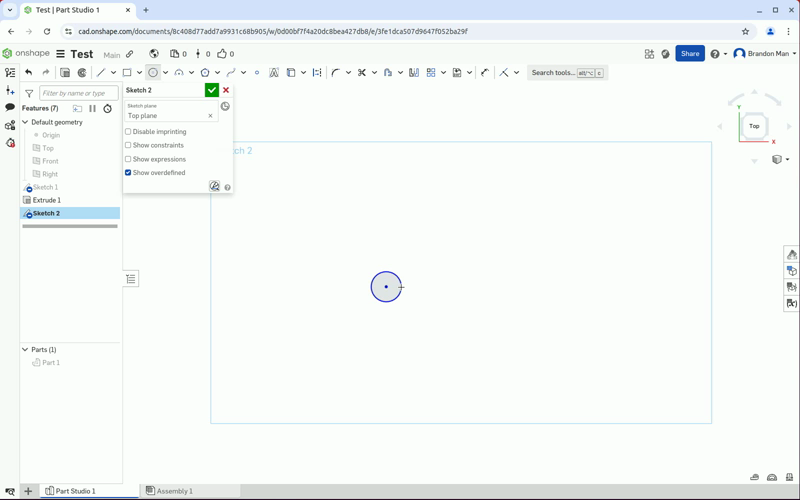
mouse_move(386, 286)
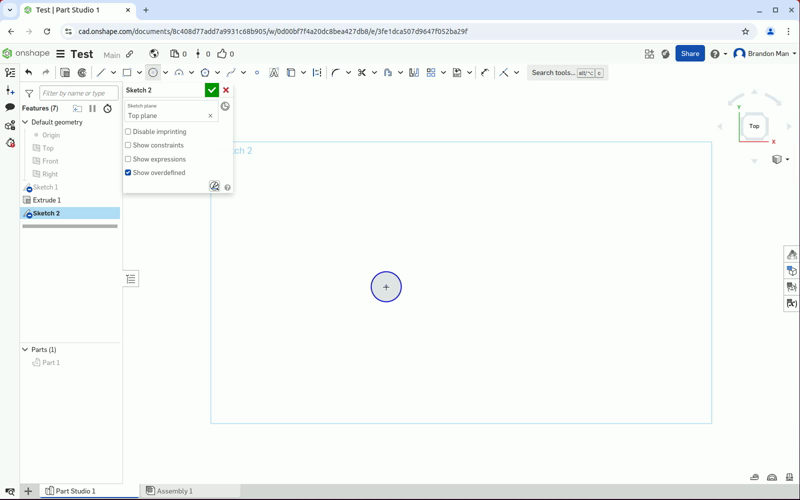
click(386, 286)
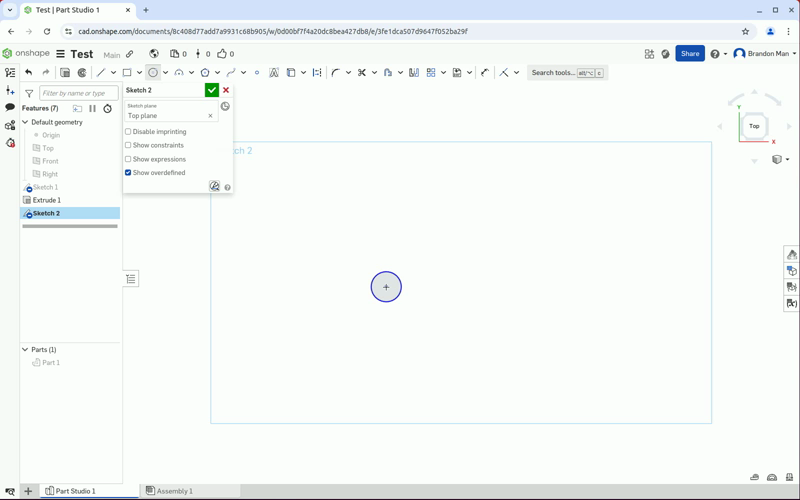
key_up(shift)
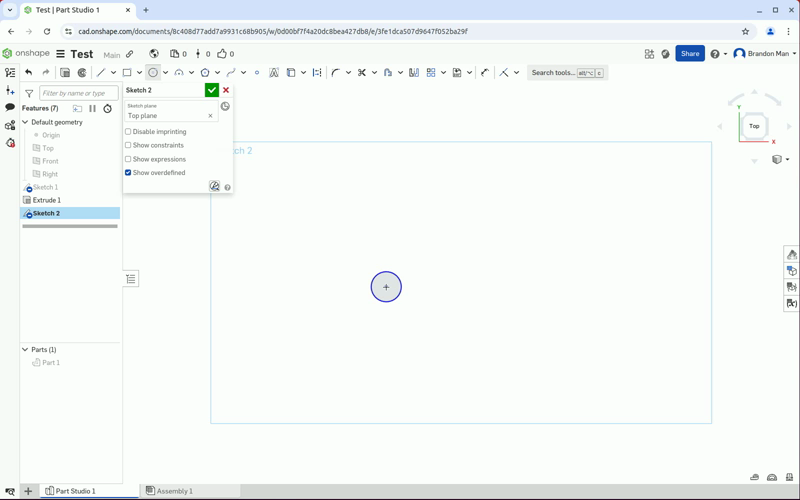
mouse_move(396, 286)
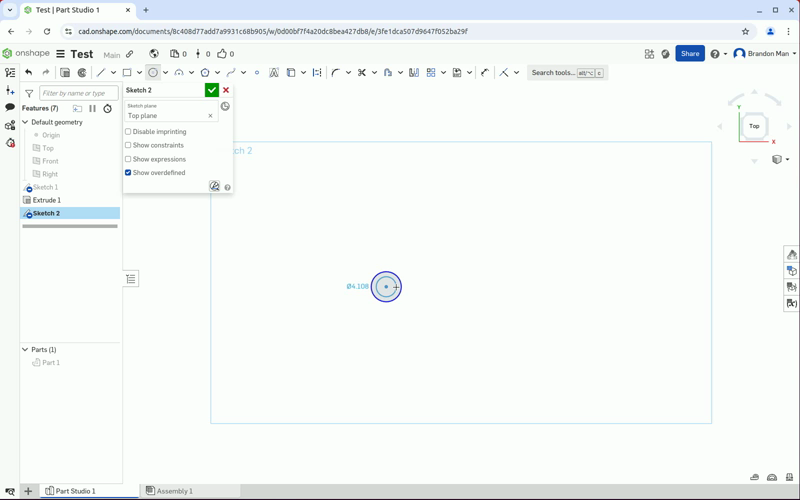
click(396, 286)
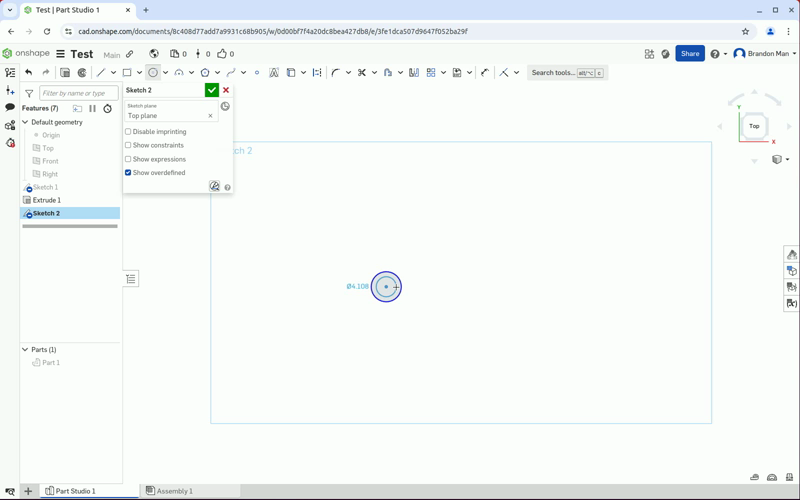
key(esc)
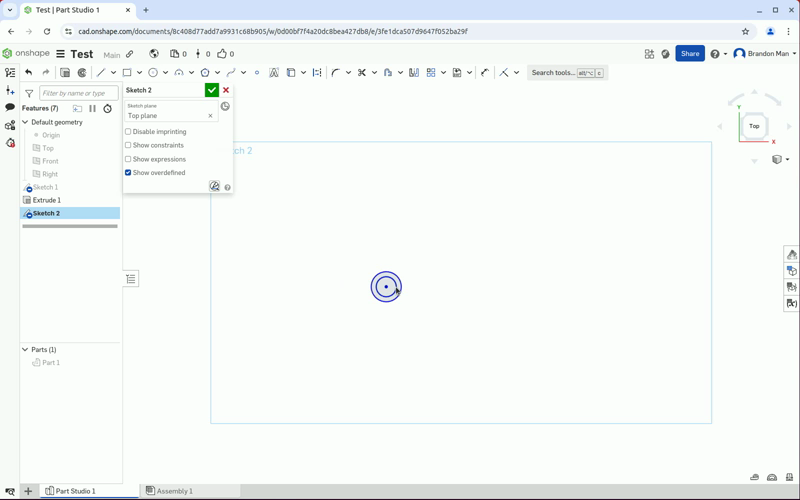
mouse_move(377, 294)
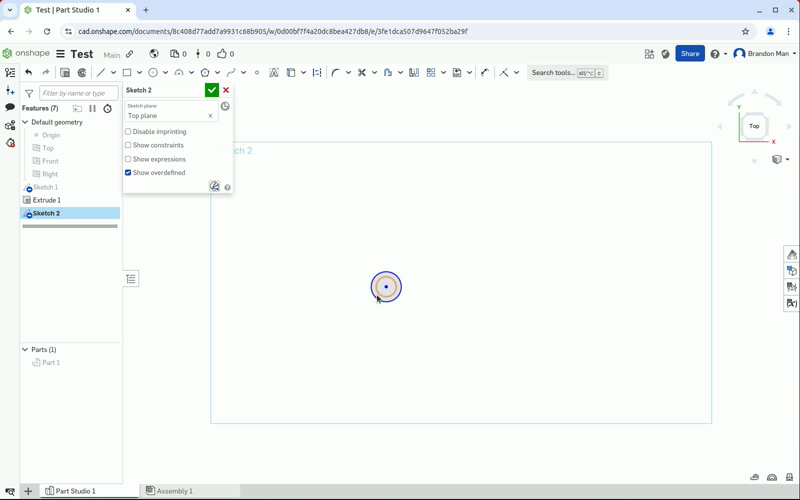
scroll(6)
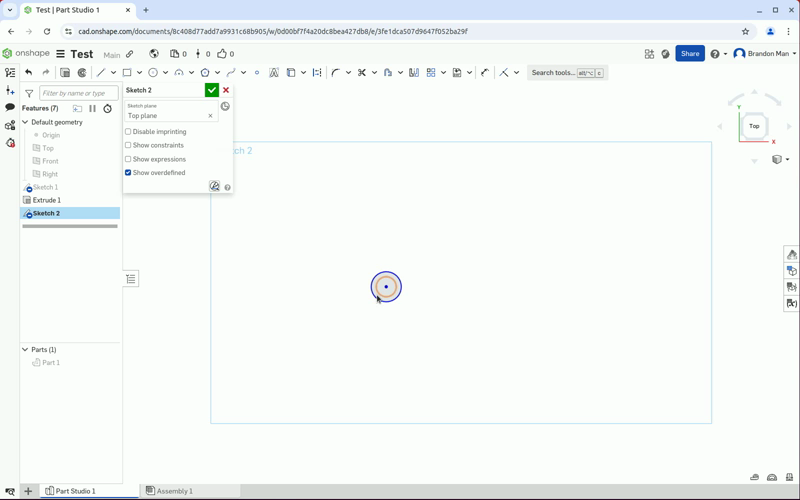
scroll(6)
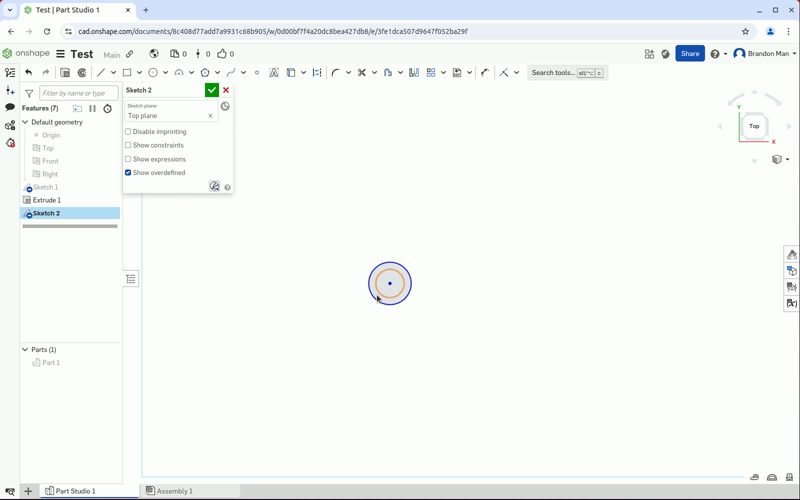
scroll(6)
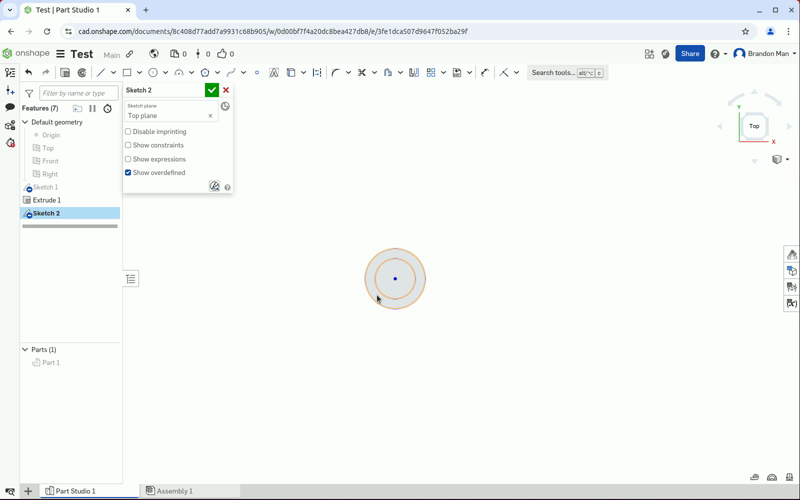
scroll(6)
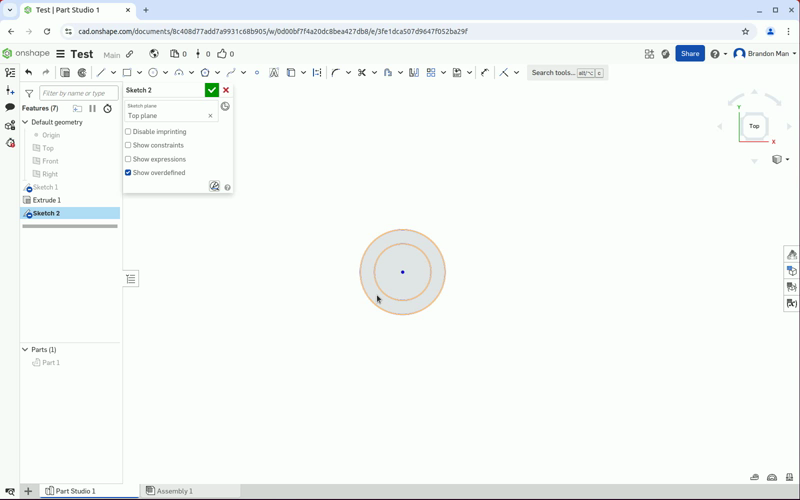
scroll(6)
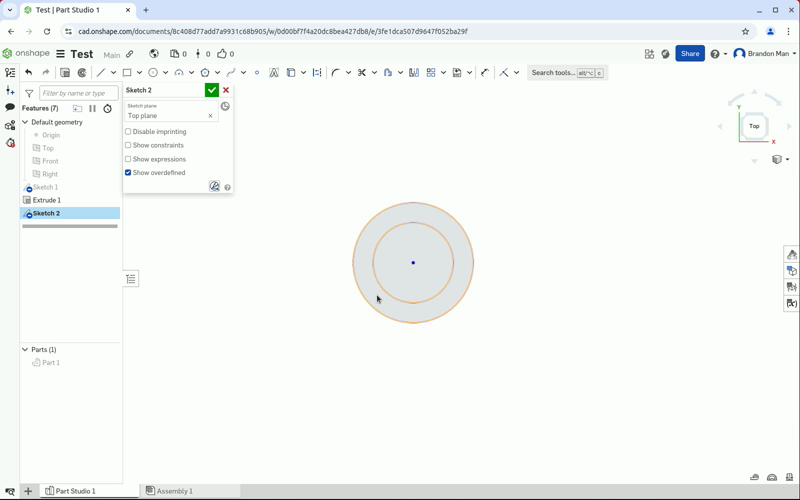
scroll(6)
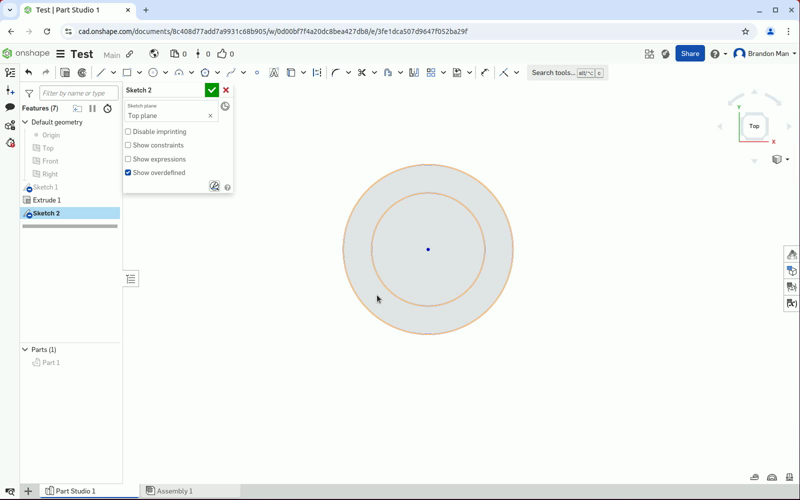
scroll(6)
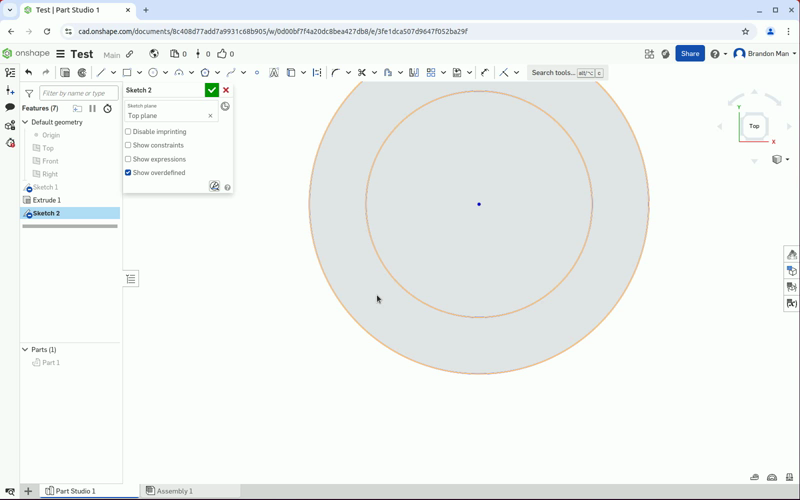
click(377, 294)
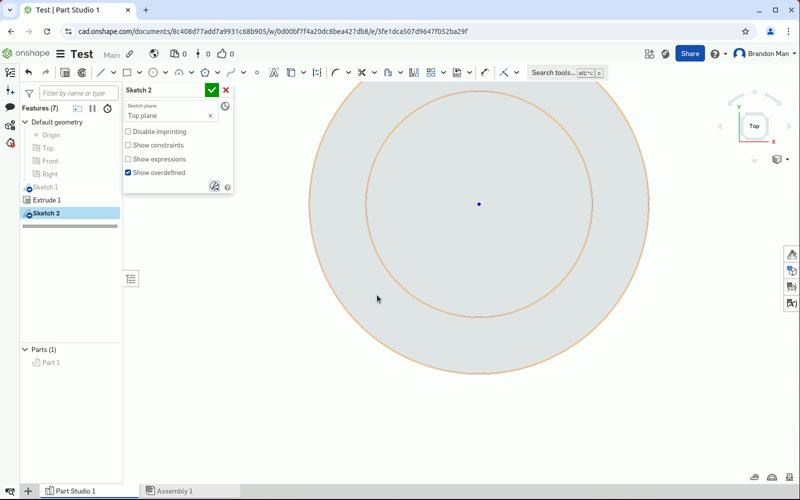
scroll(-6)
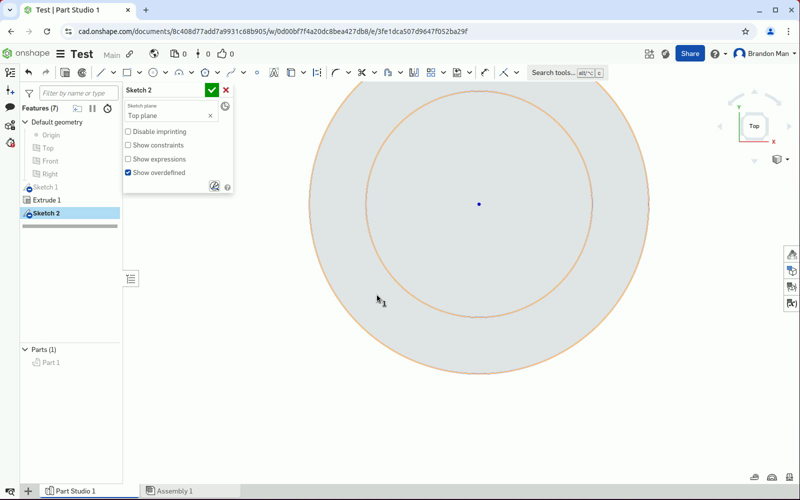
scroll(-6)
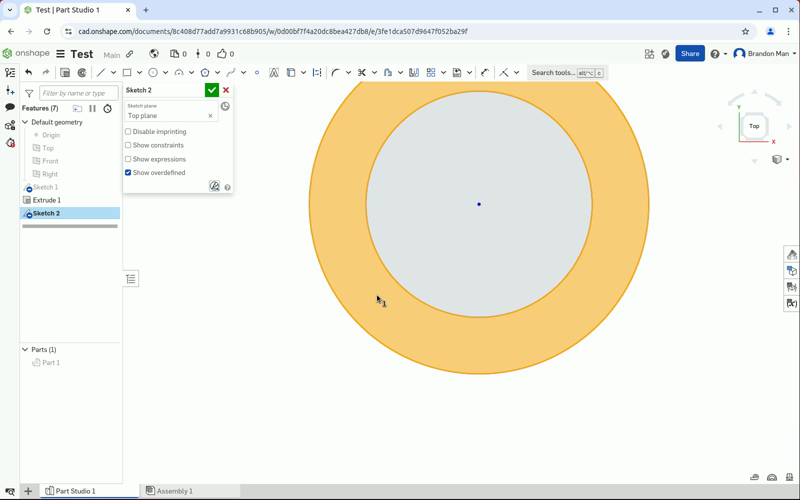
scroll(-6)
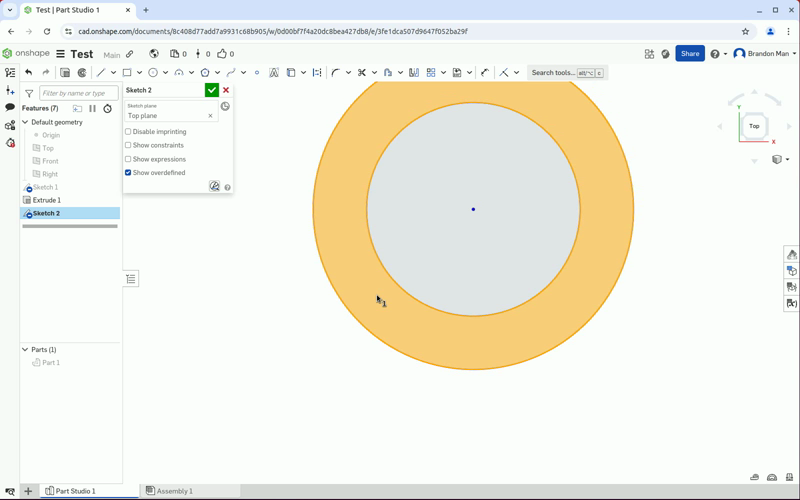
scroll(-6)
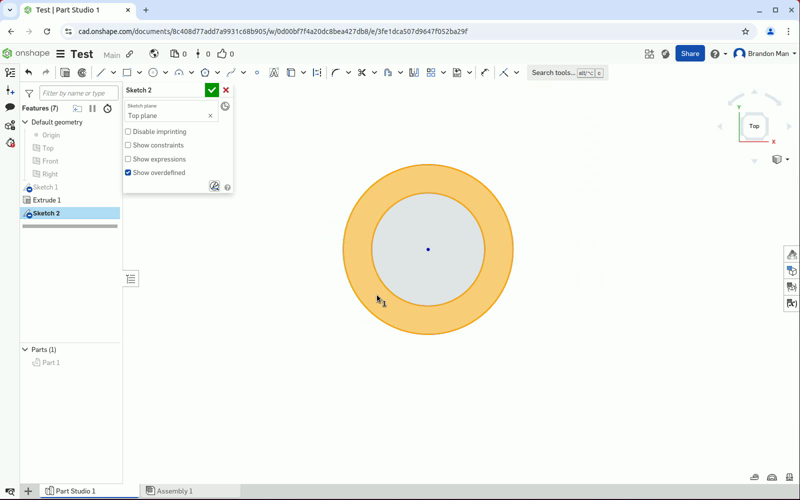
scroll(-6)
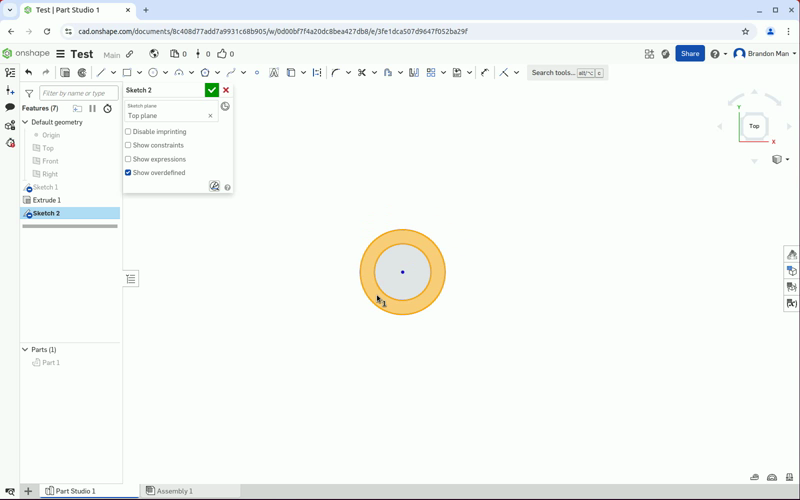
scroll(-6)
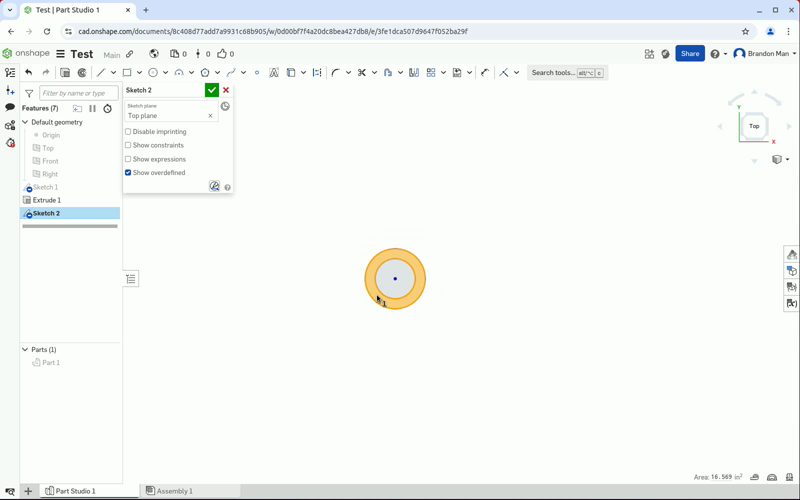
scroll(-6)
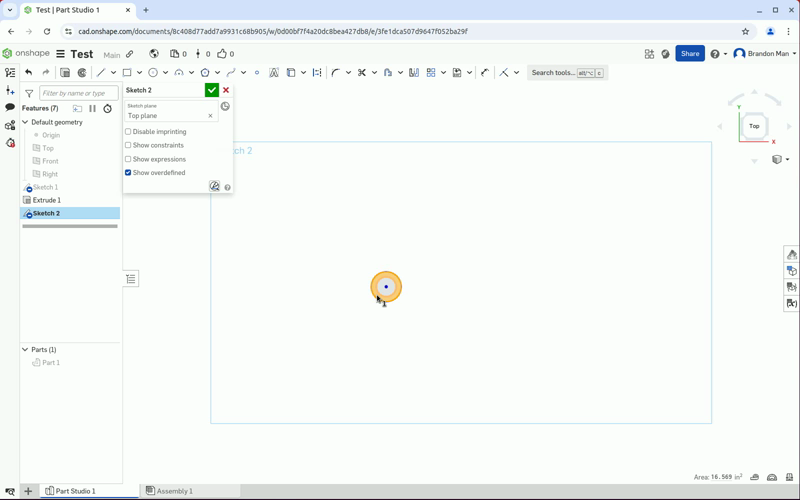
mouse_move(73, 352)
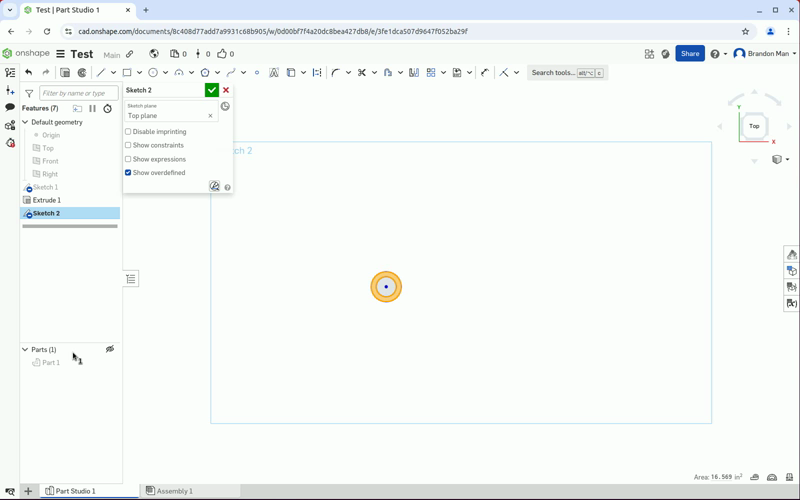
key(shift+y)
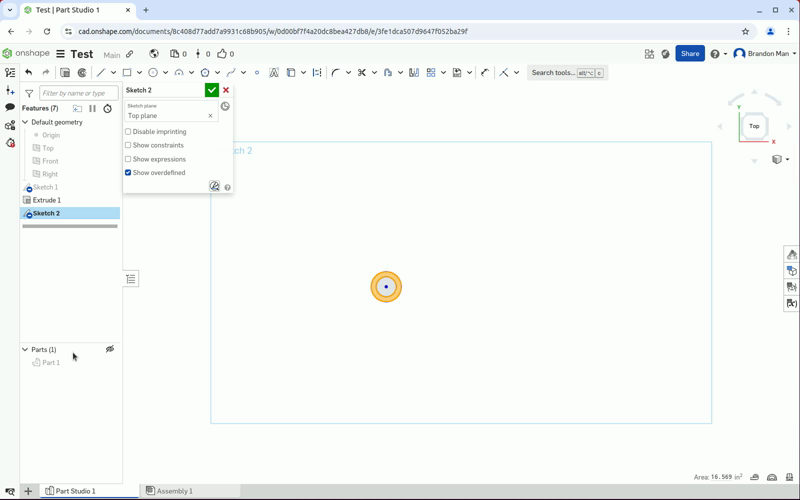
key(shift+e)
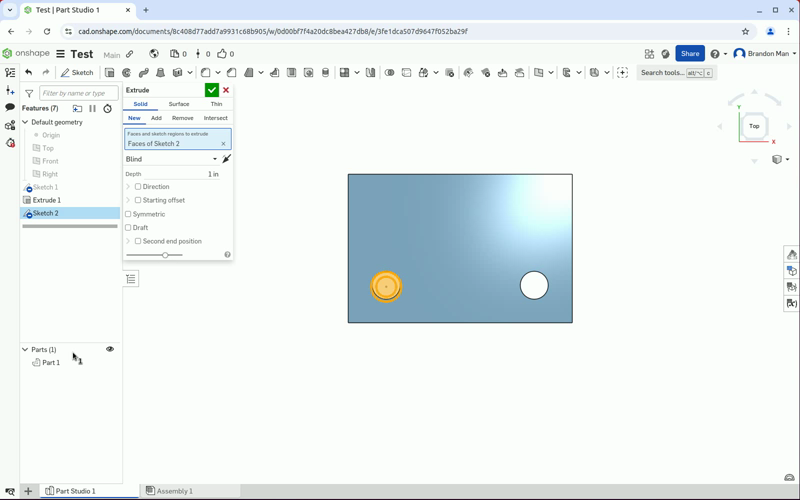
mouse_move(143, 106)
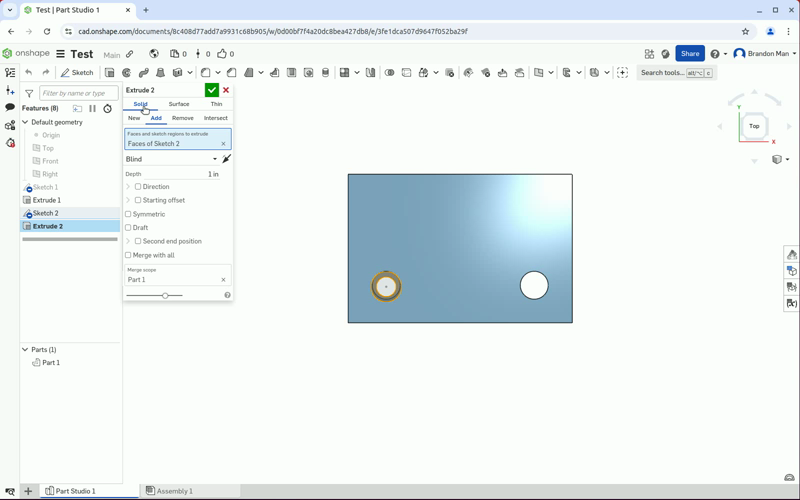
click(143, 106)
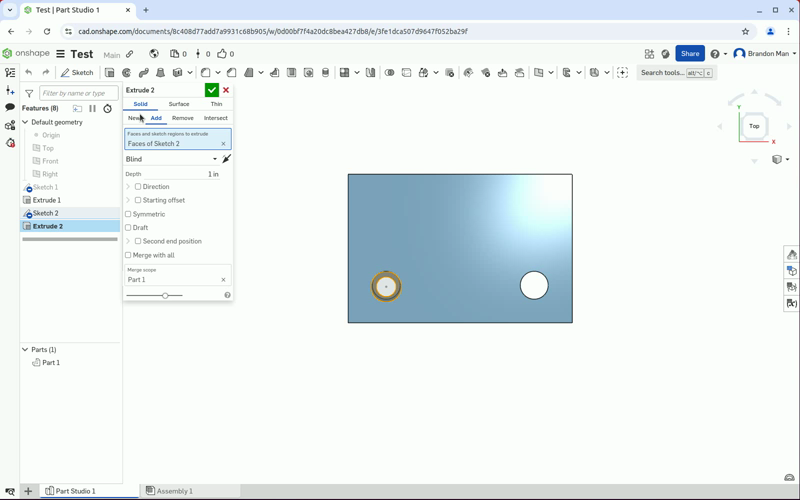
mouse_move(137, 120)
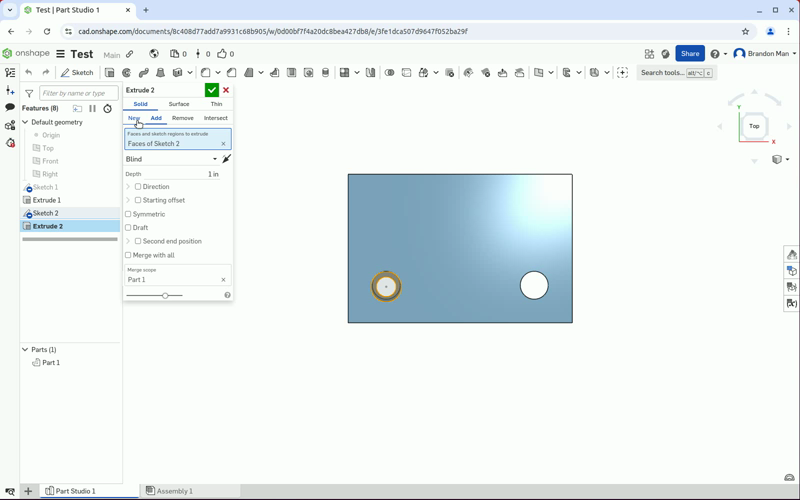
click(137, 120)
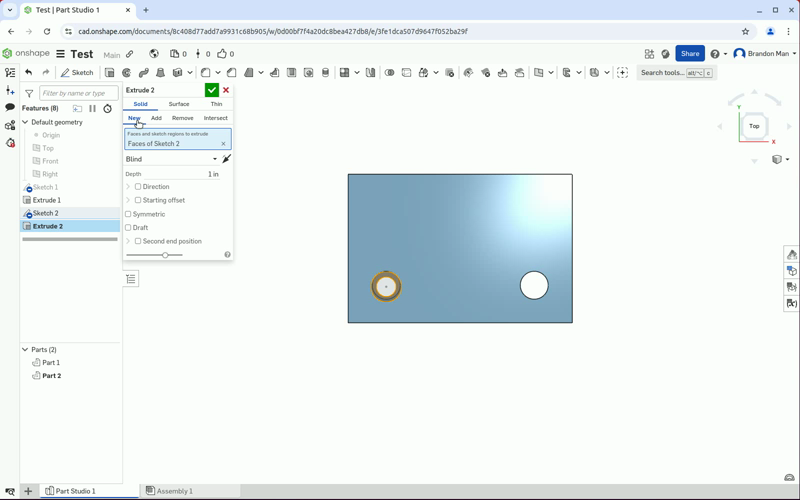
key(tab, 4)
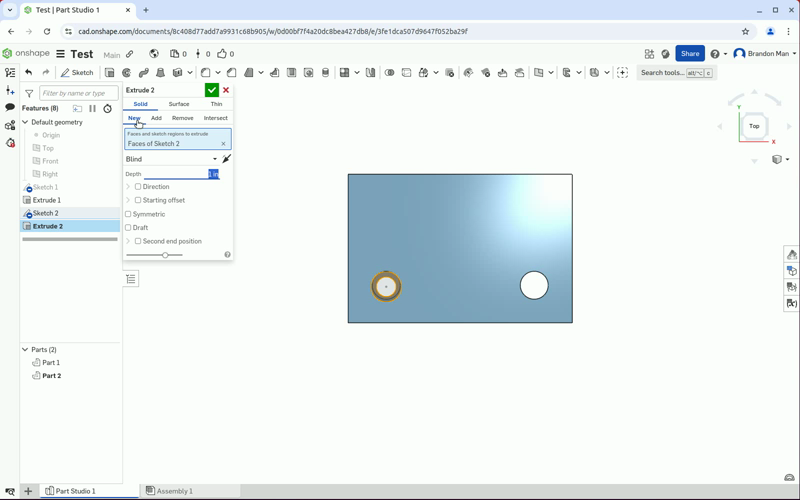
text(8.666)
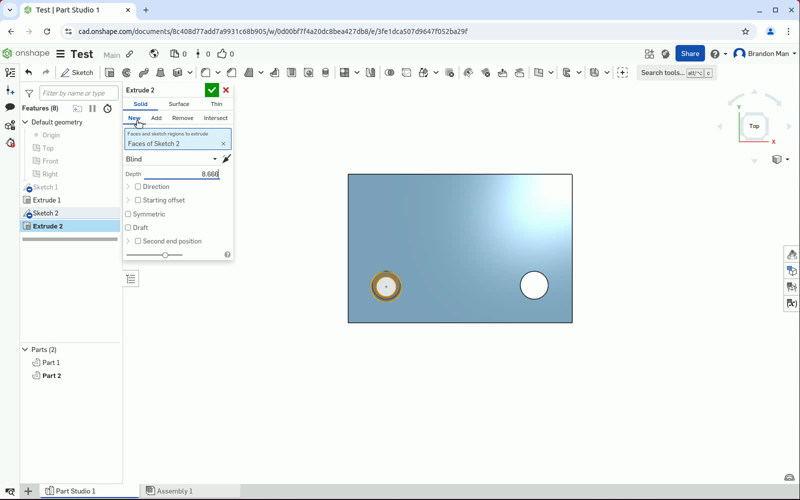
key(enter)
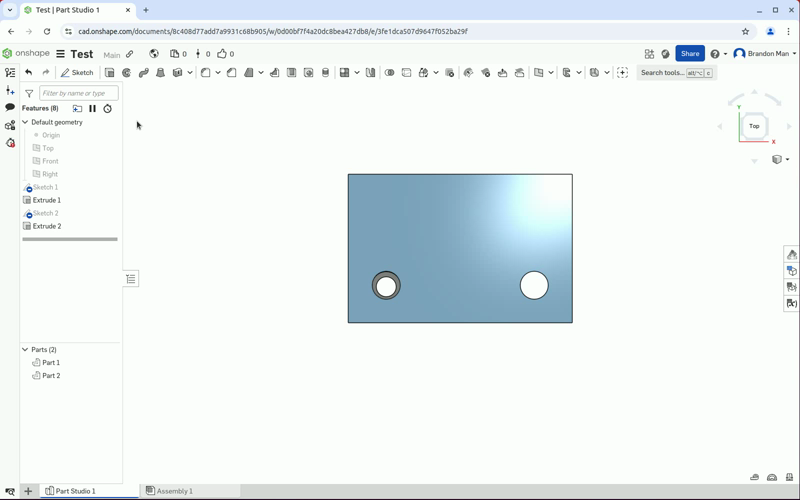
key(shift+h)
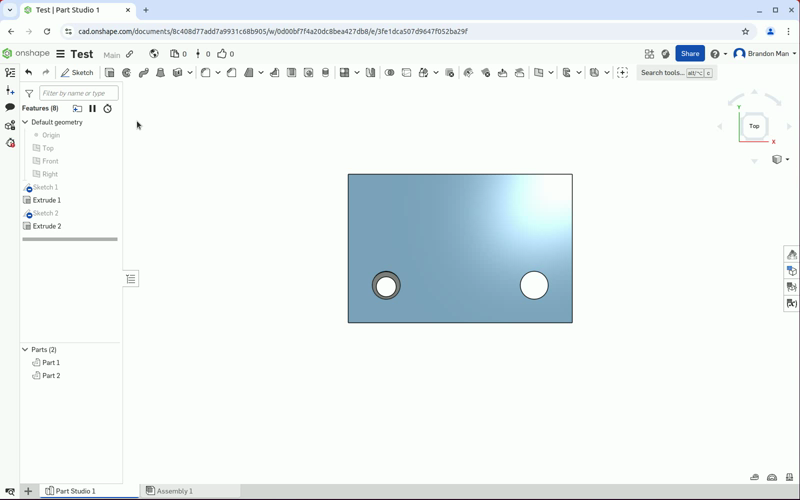
key(shift+h)
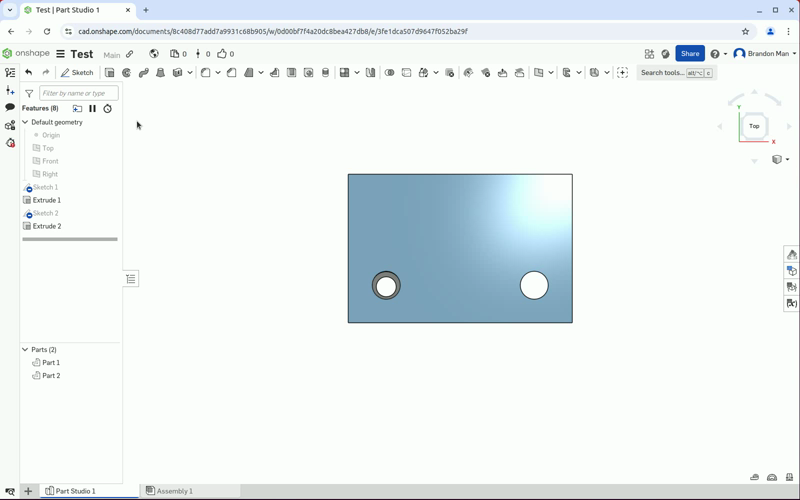
mouse_move(73, 189)
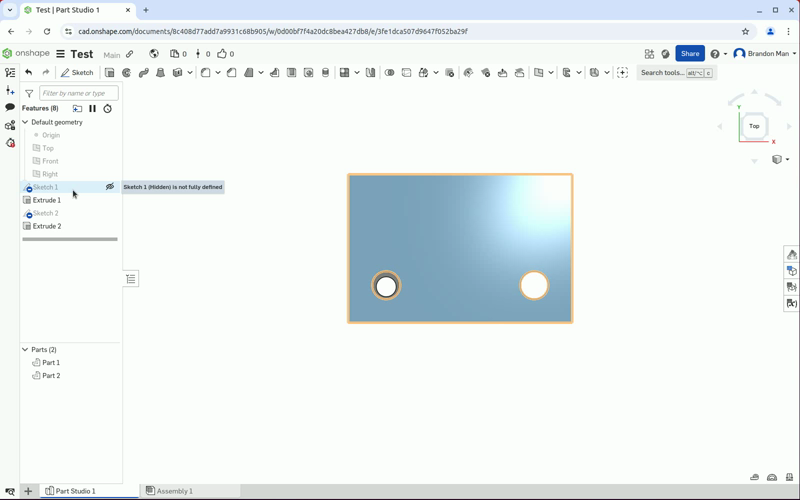
click(73, 189)
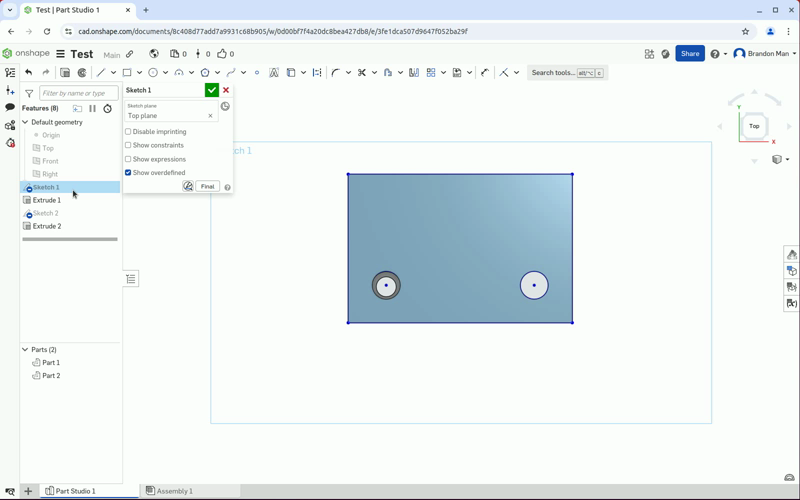
mouse_move(229, 92)
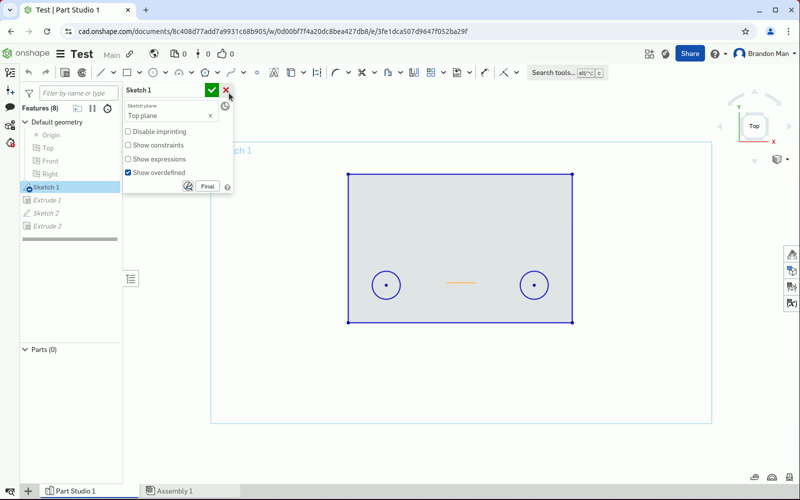
click(229, 92)
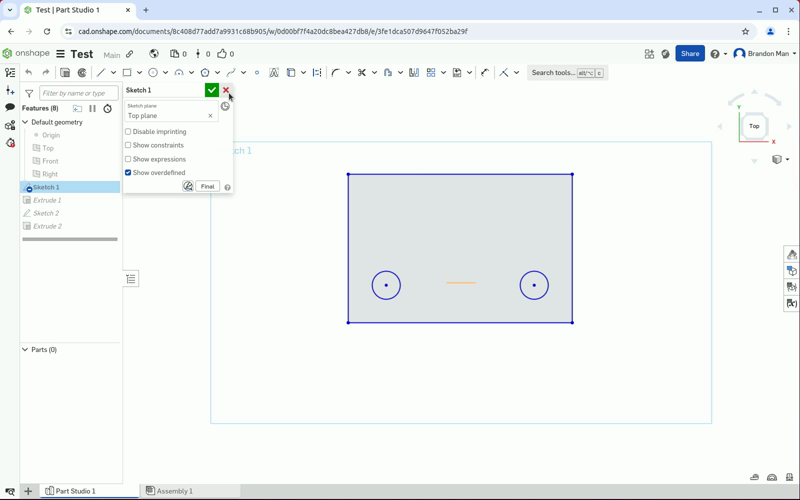
key(shift+s)
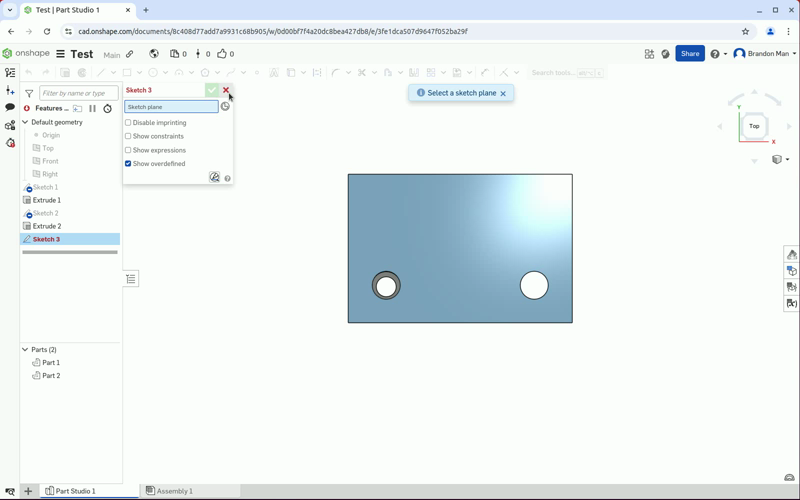
mouse_move(73, 150)
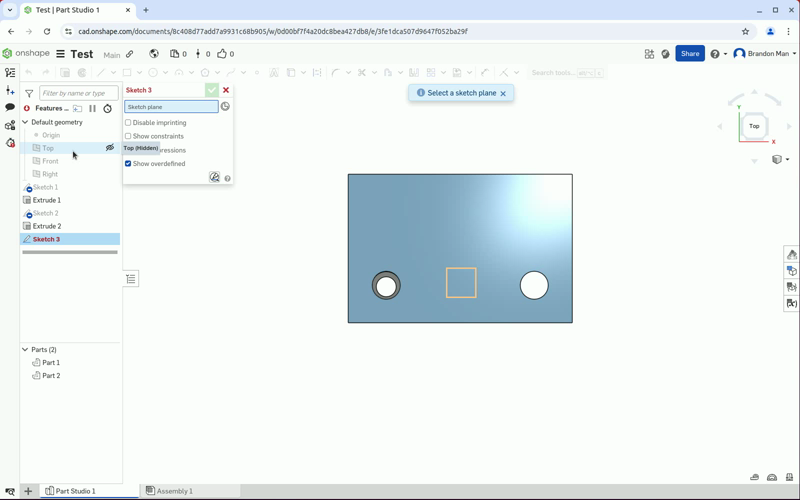
click(73, 150)
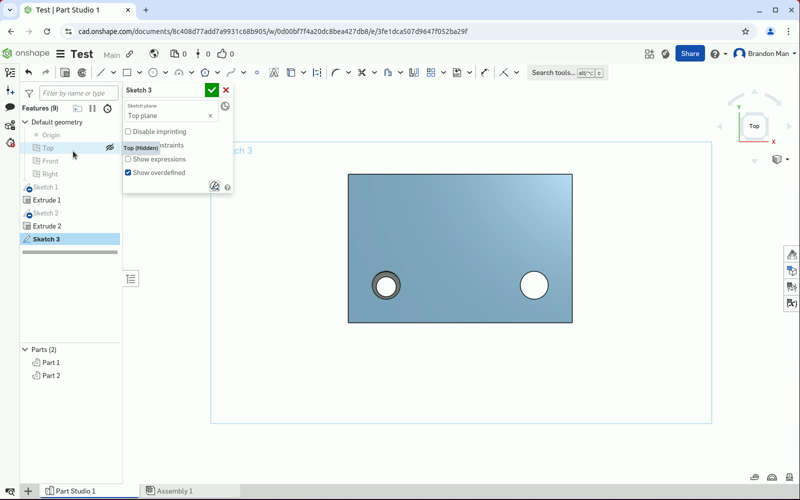
mouse_move(73, 352)
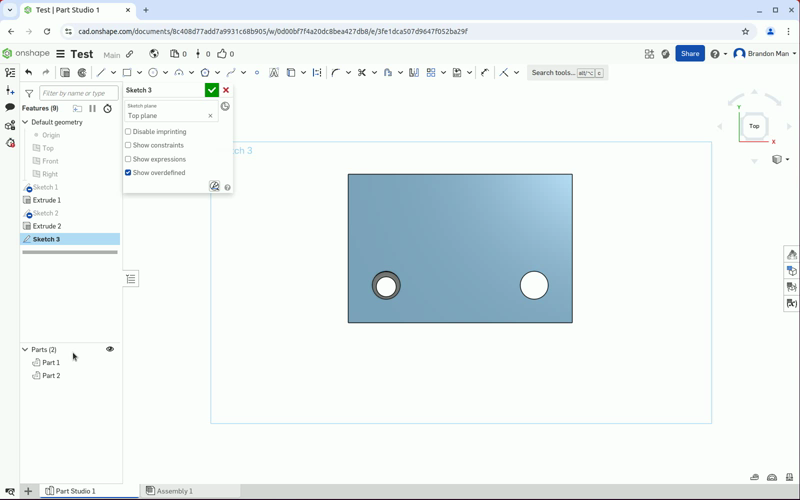
key(y)
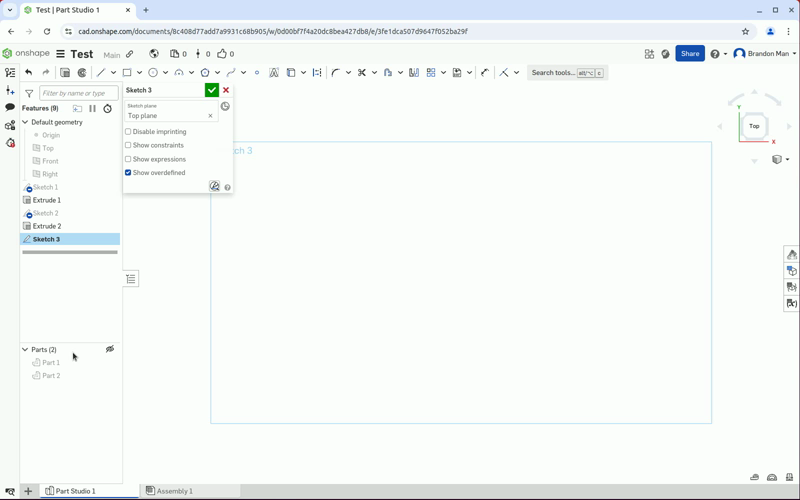
key(c)
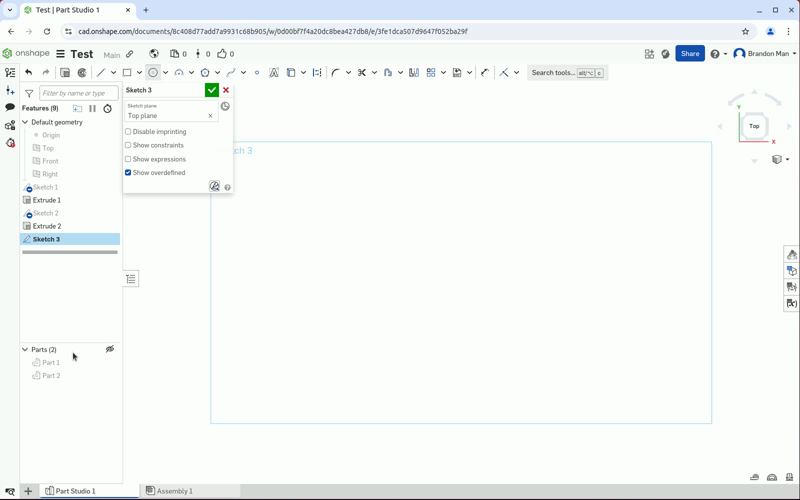
key_down(shift)
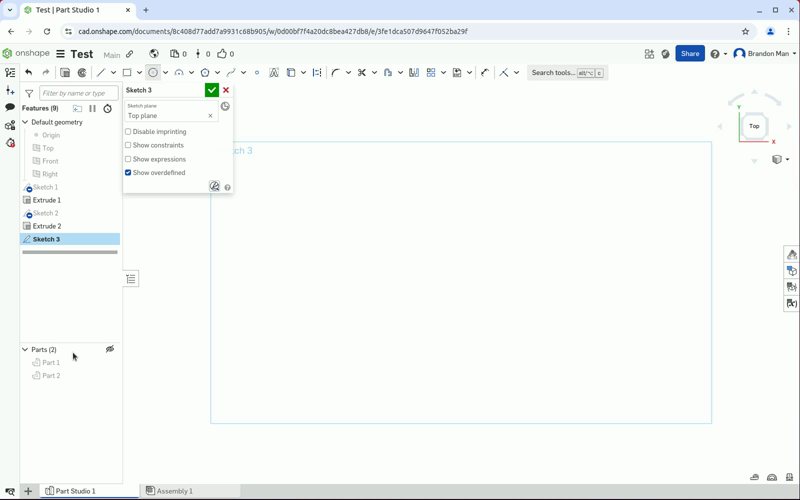
mouse_move(536, 286)
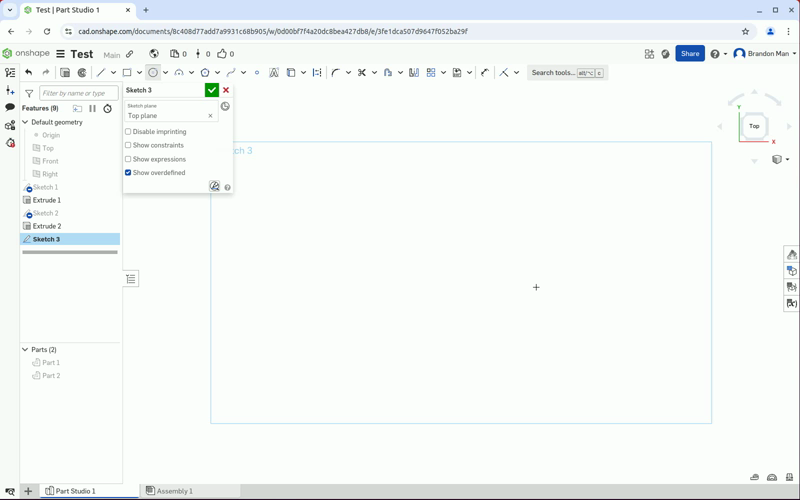
click(536, 286)
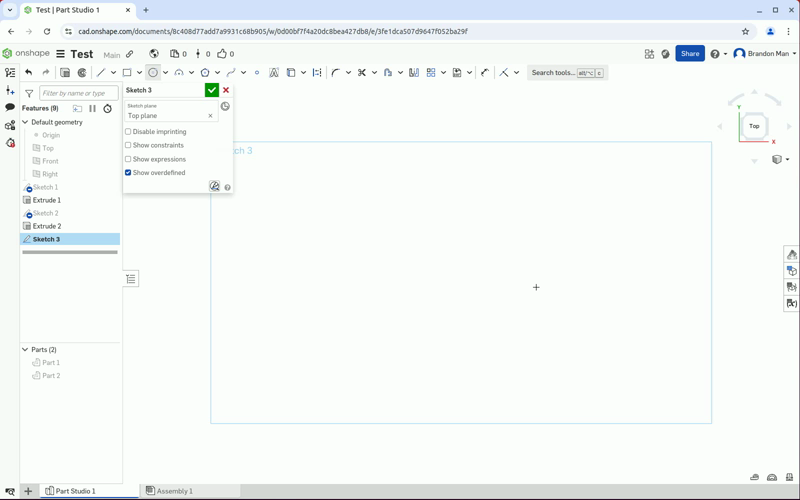
key_up(shift)
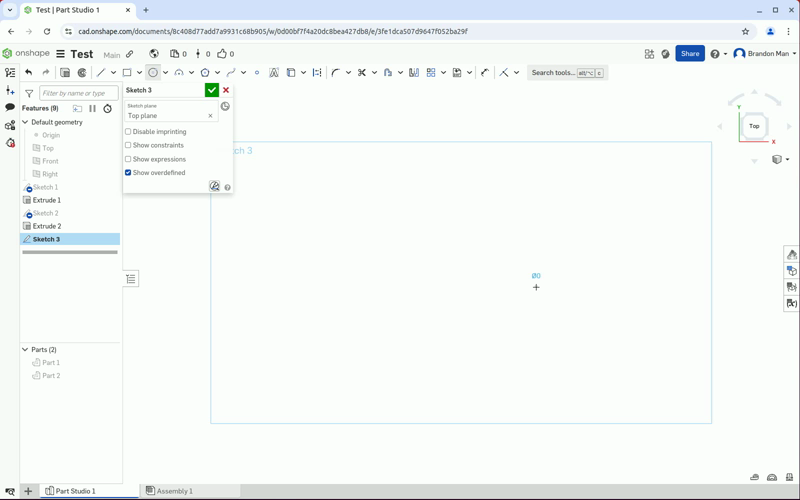
mouse_move(551, 286)
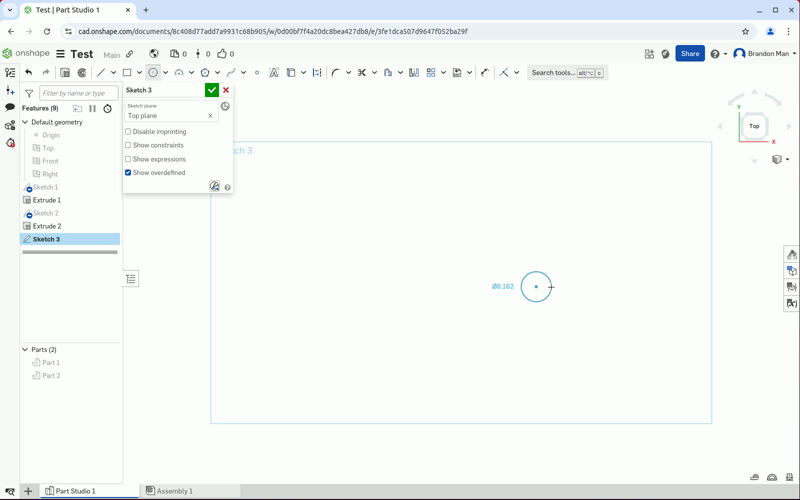
click(551, 286)
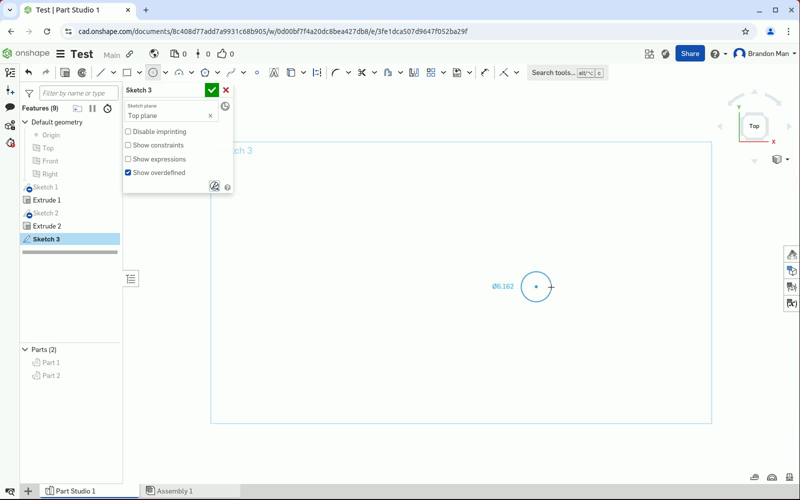
key(esc)
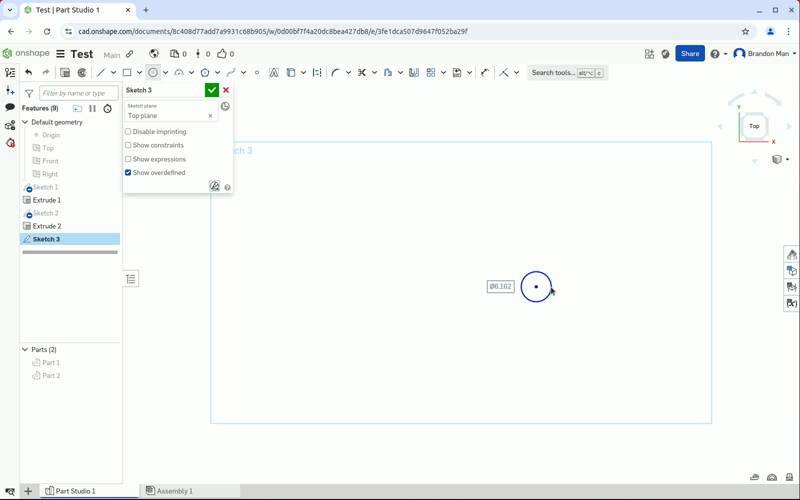
key(c)
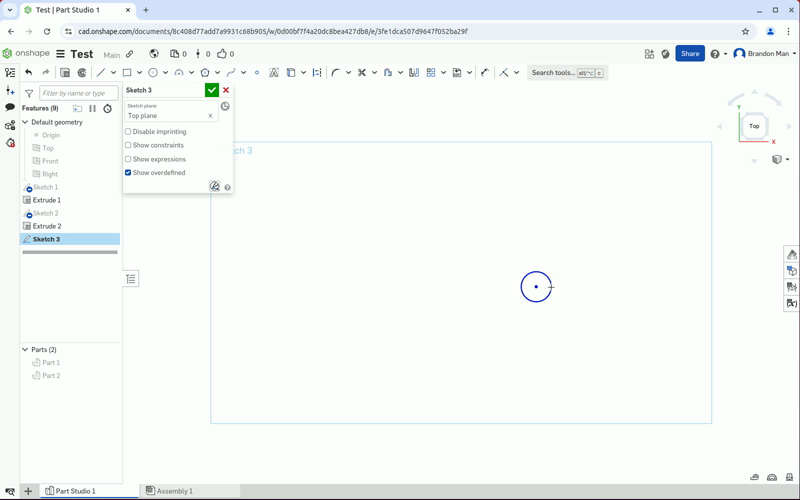
key_down(shift)
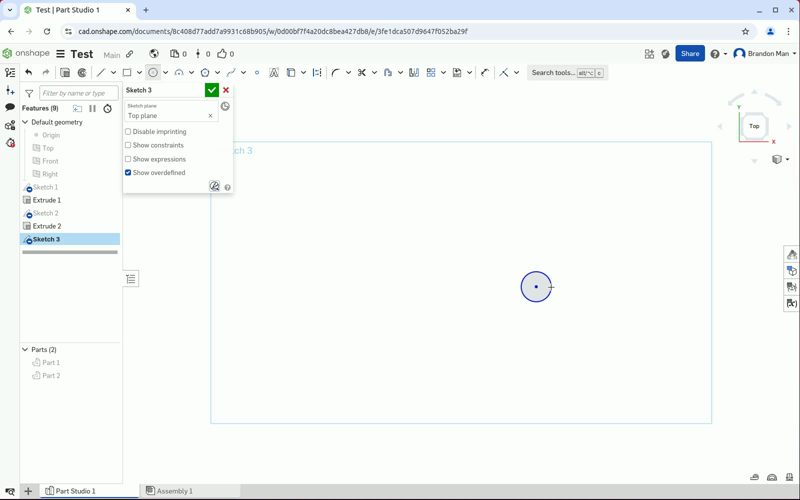
mouse_move(536, 286)
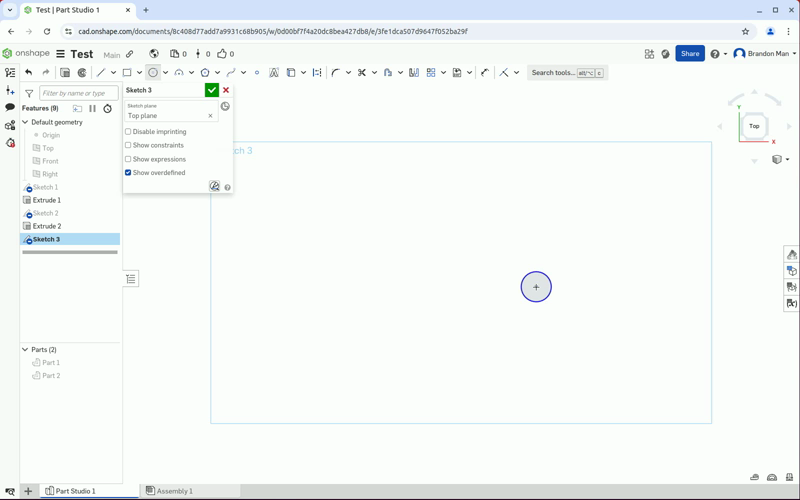
click(536, 286)
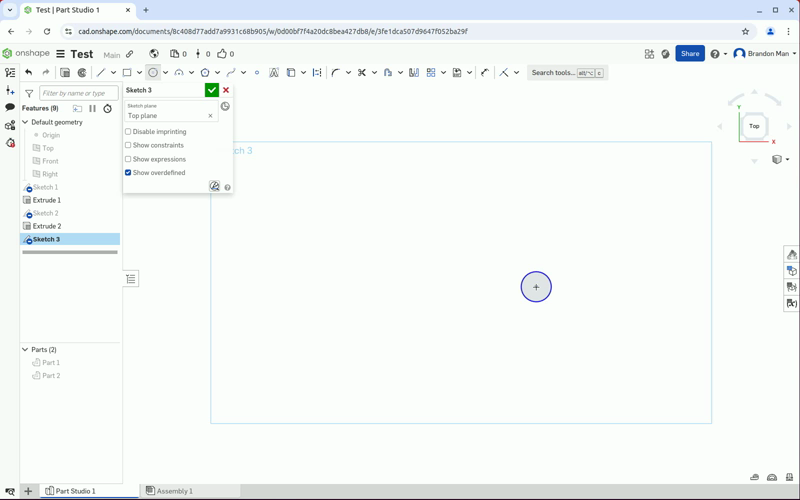
key_up(shift)
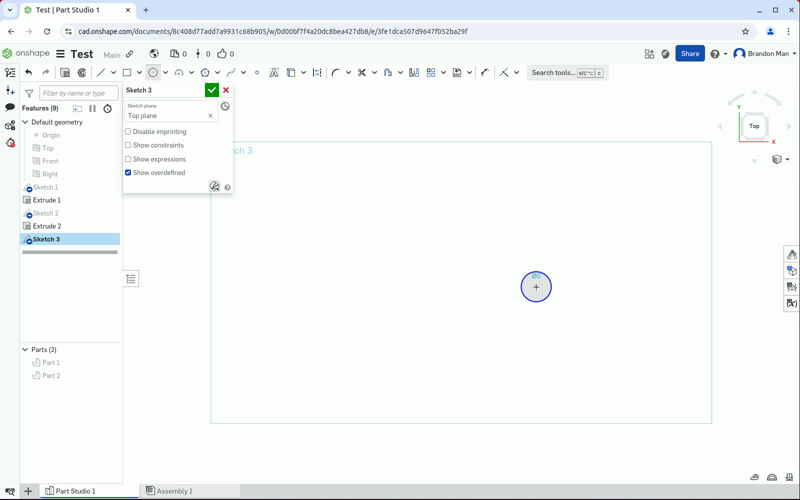
mouse_move(546, 286)
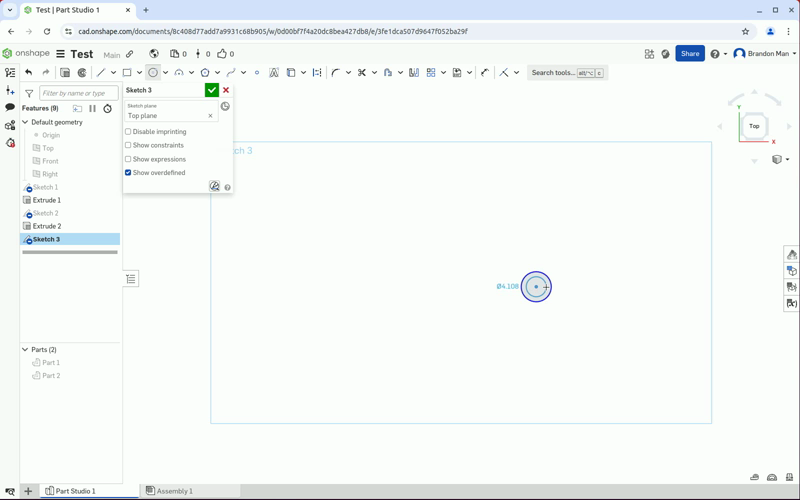
click(546, 286)
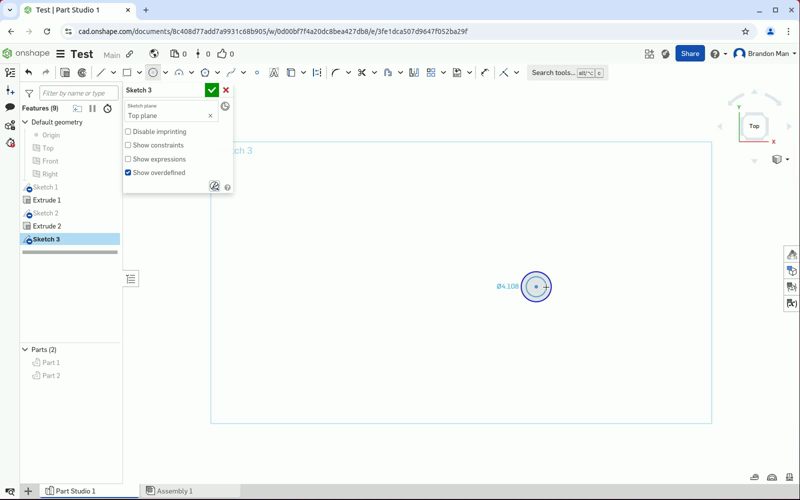
key(esc)
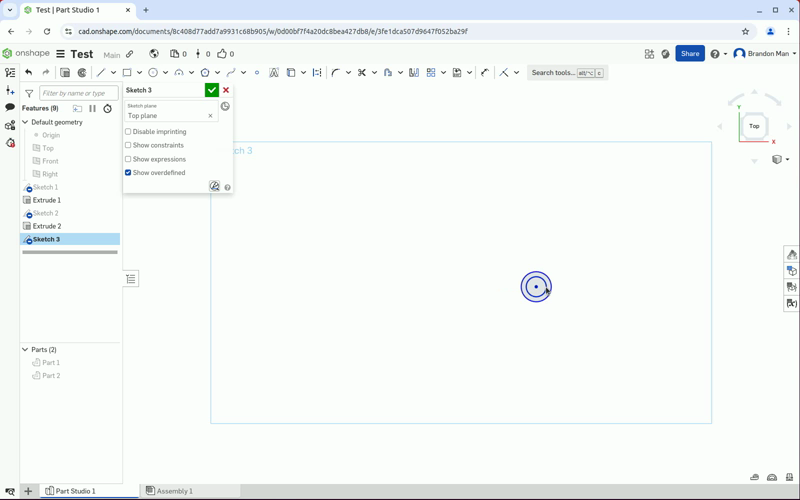
mouse_move(548, 285)
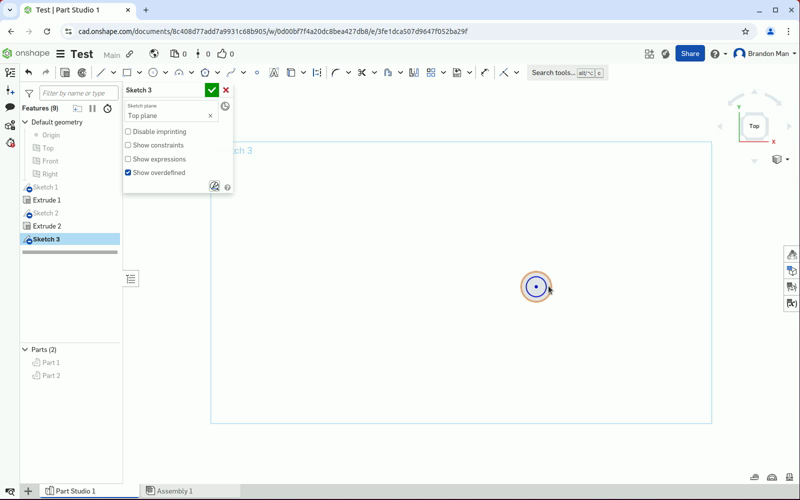
scroll(6)
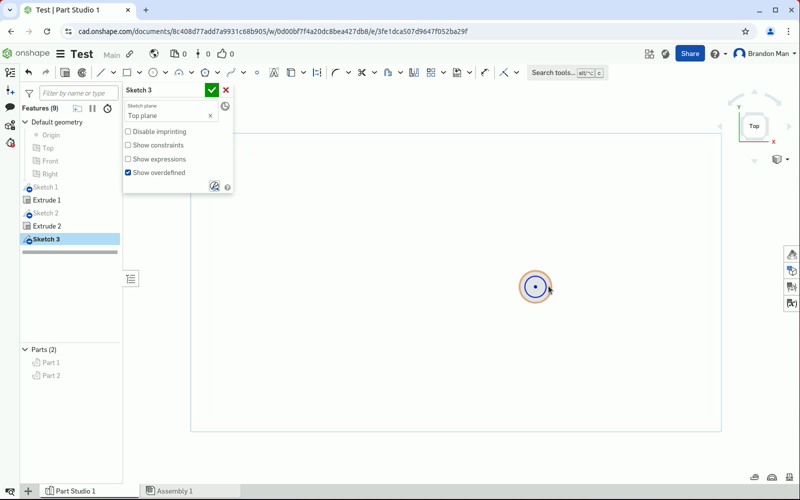
scroll(6)
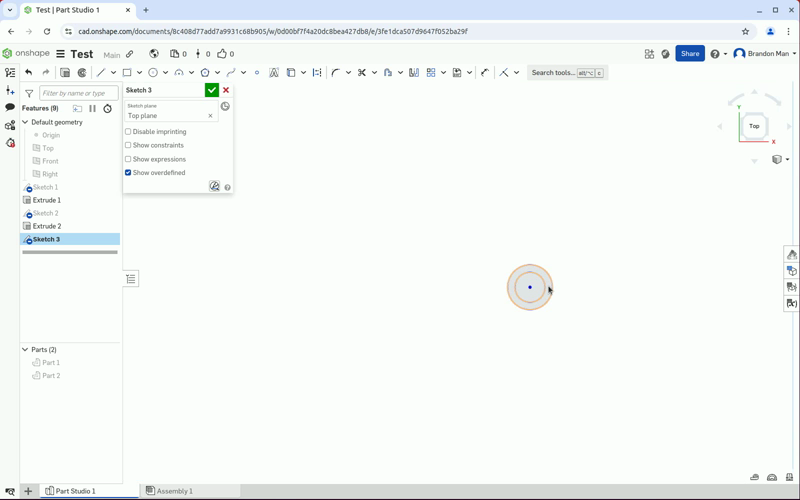
scroll(6)
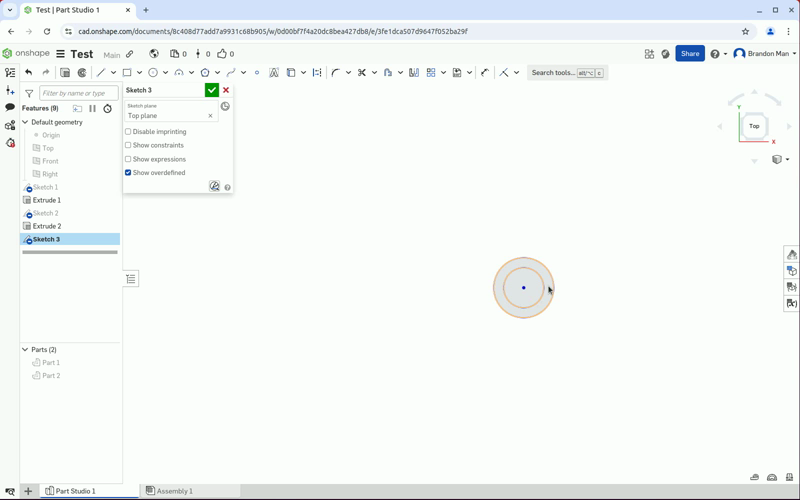
scroll(6)
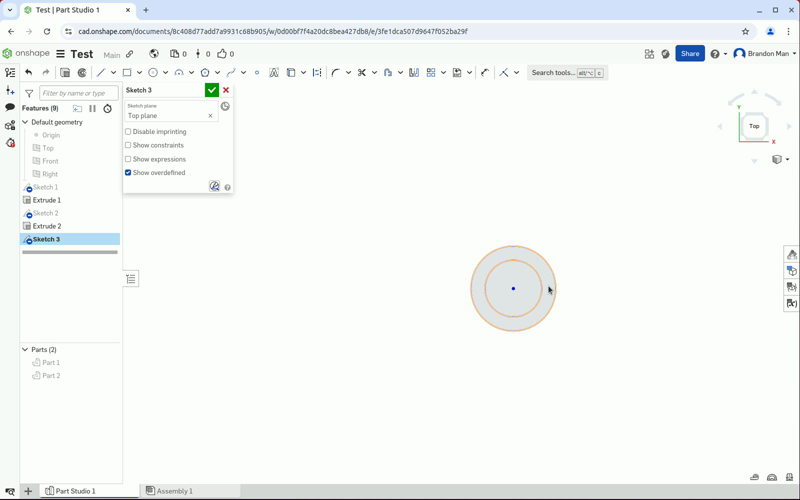
scroll(6)
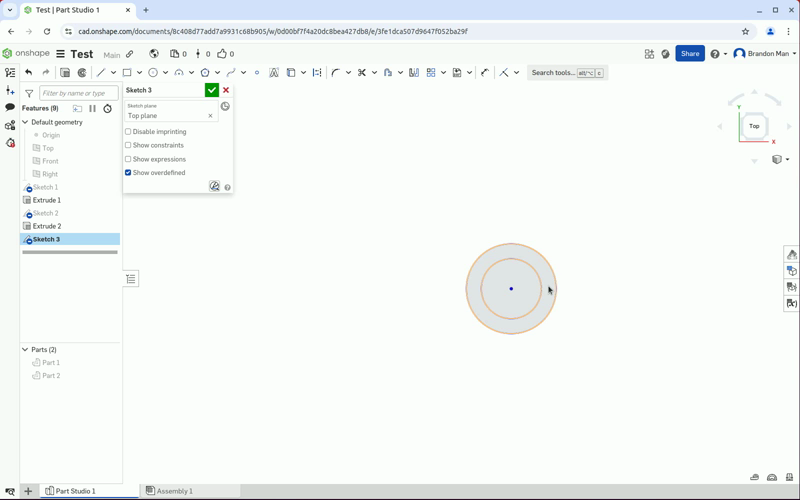
scroll(6)
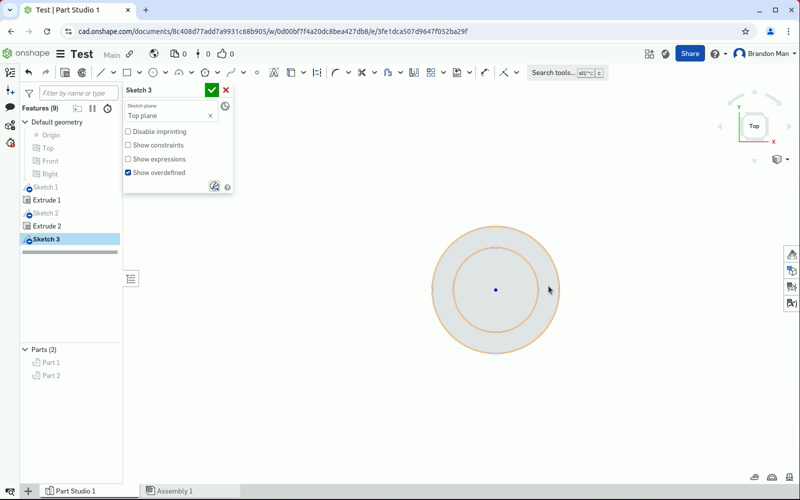
scroll(6)
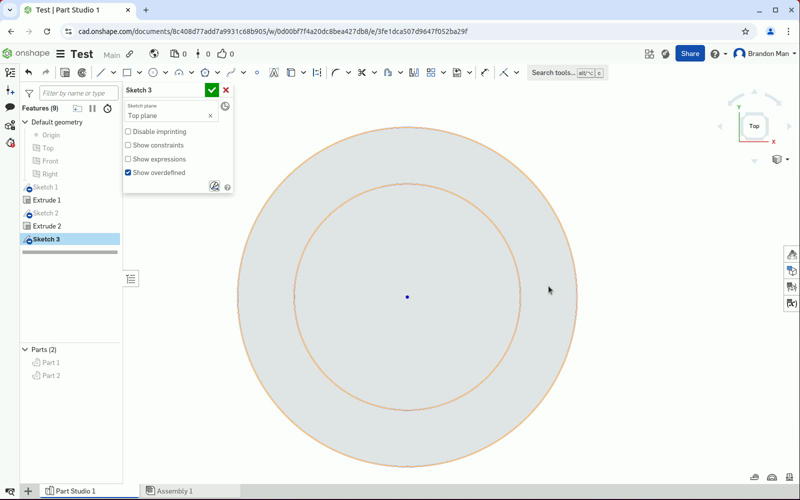
click(548, 285)
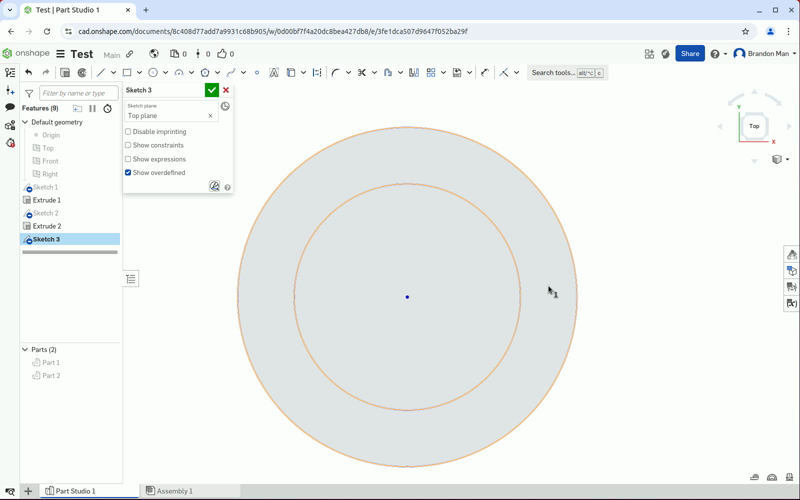
scroll(-6)
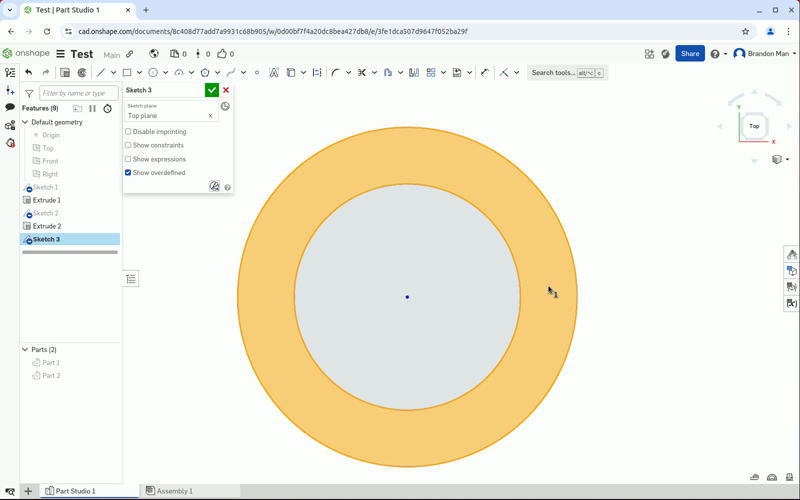
scroll(-6)
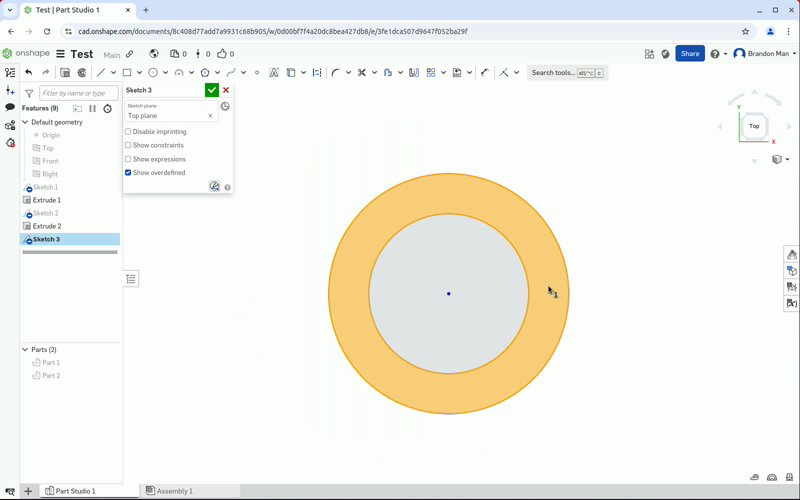
scroll(-6)
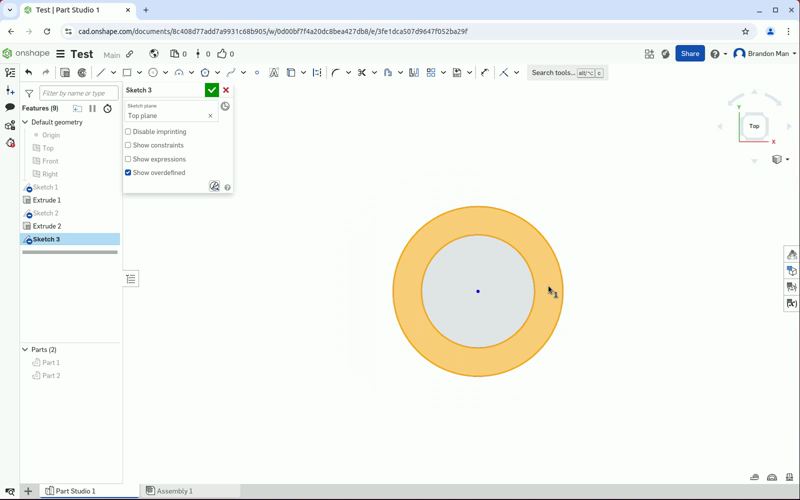
scroll(-6)
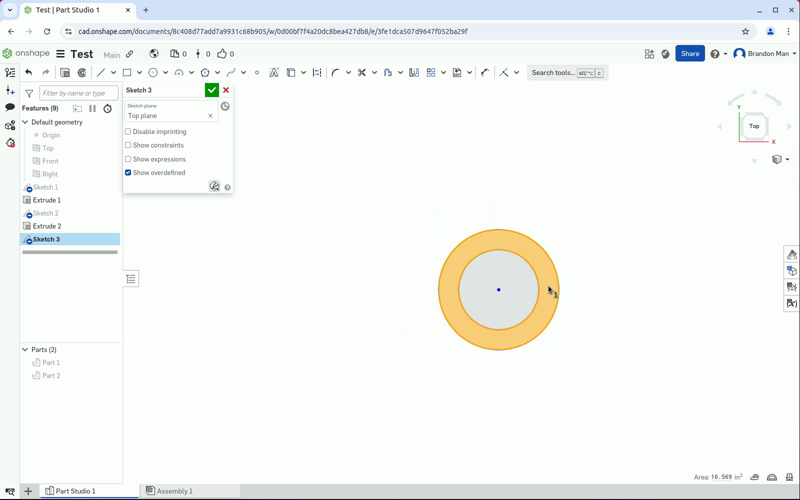
scroll(-6)
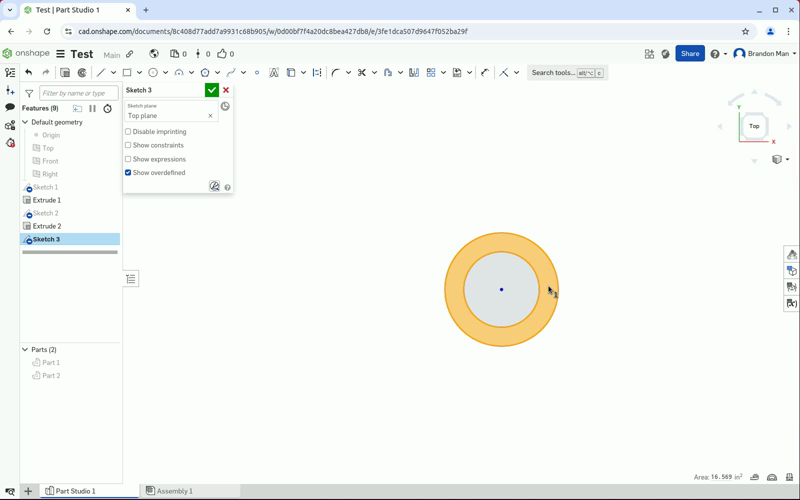
scroll(-6)
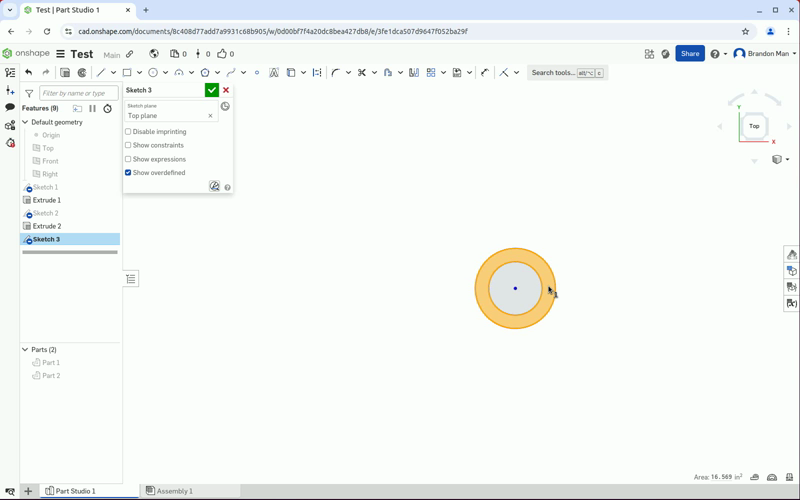
scroll(-6)
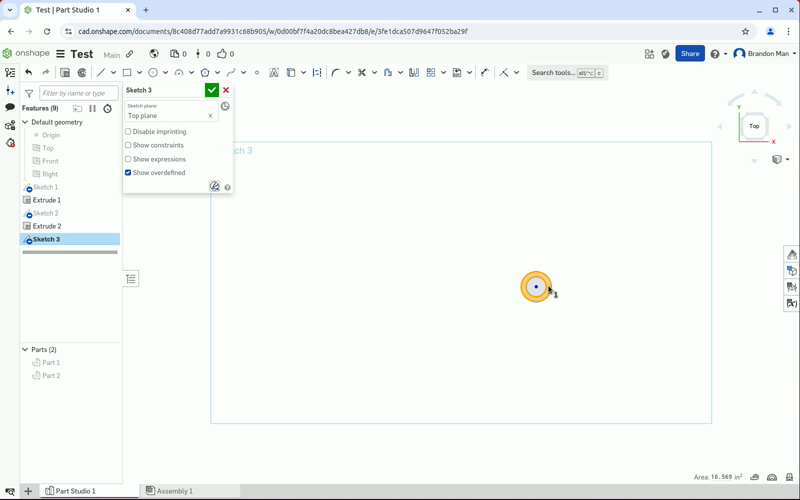
mouse_move(73, 352)
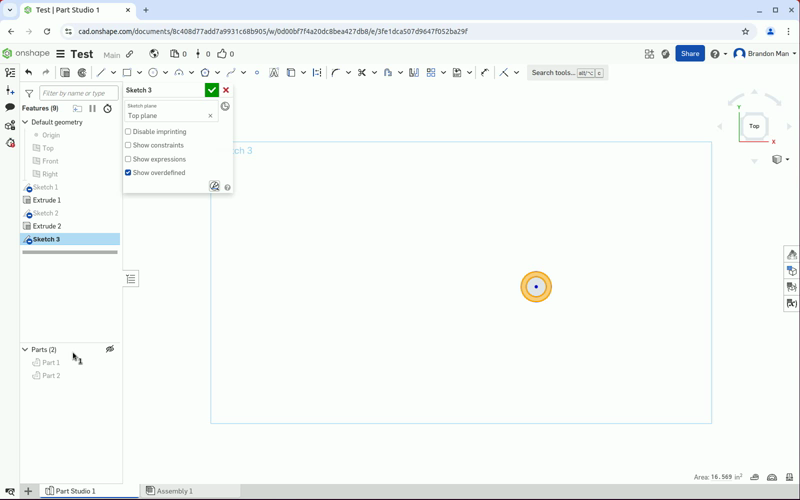
key(shift+y)
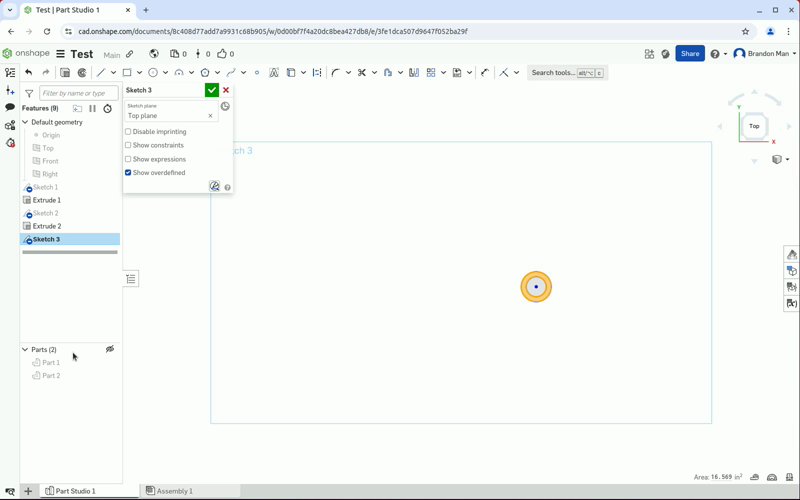
key(shift+e)
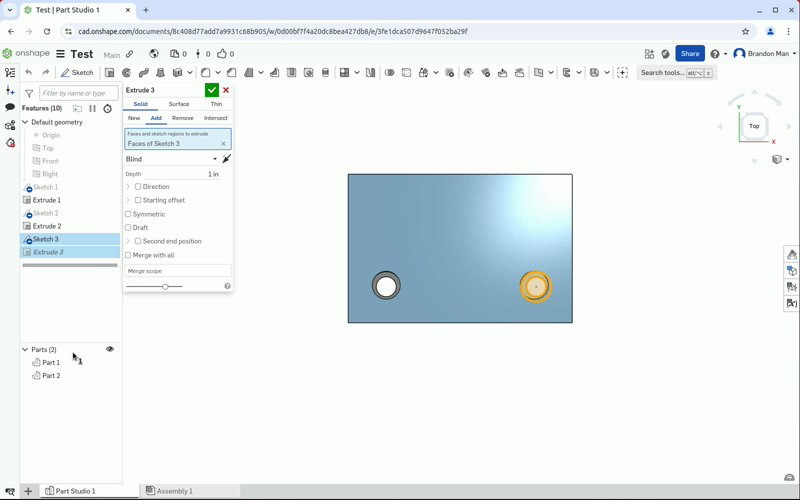
mouse_move(143, 106)
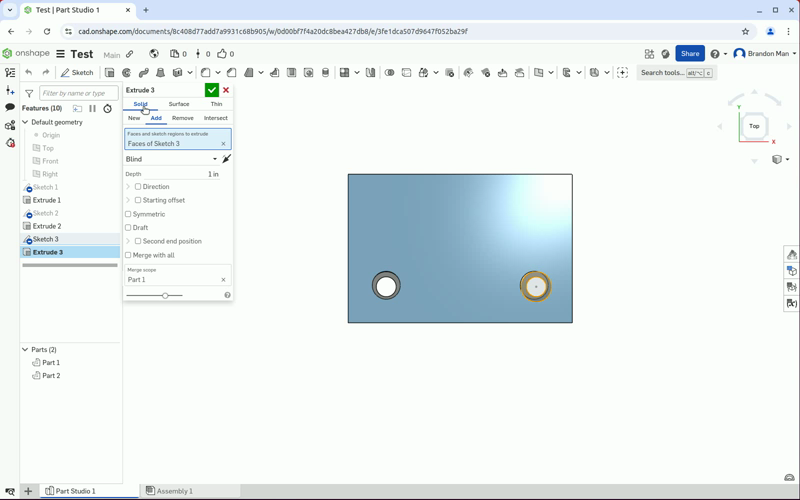
click(143, 106)
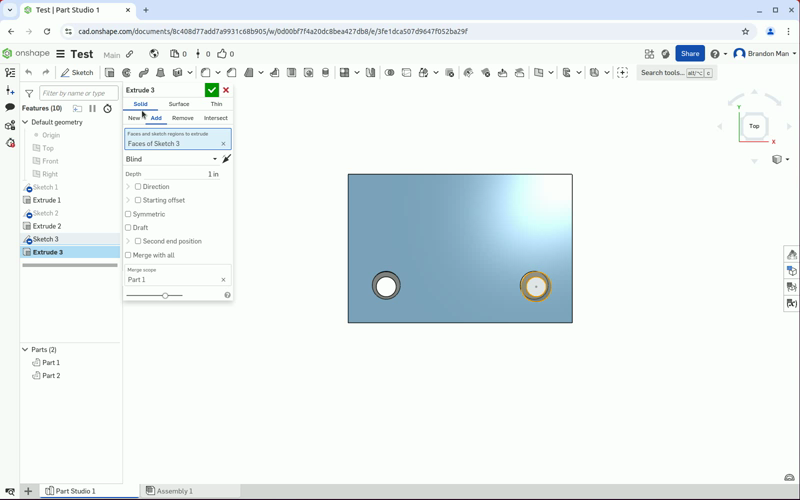
mouse_move(137, 120)
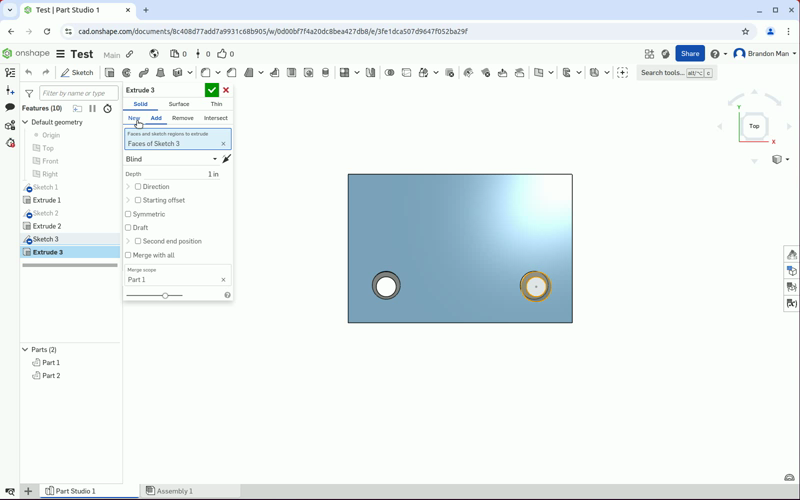
click(137, 120)
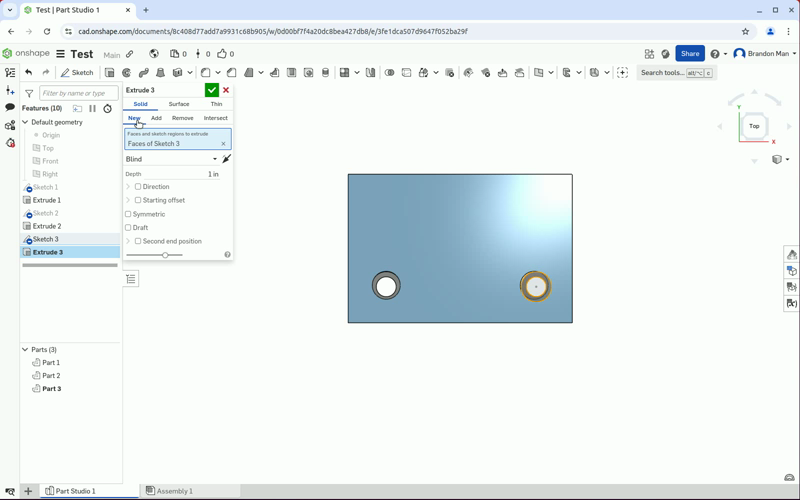
key(tab, 4)
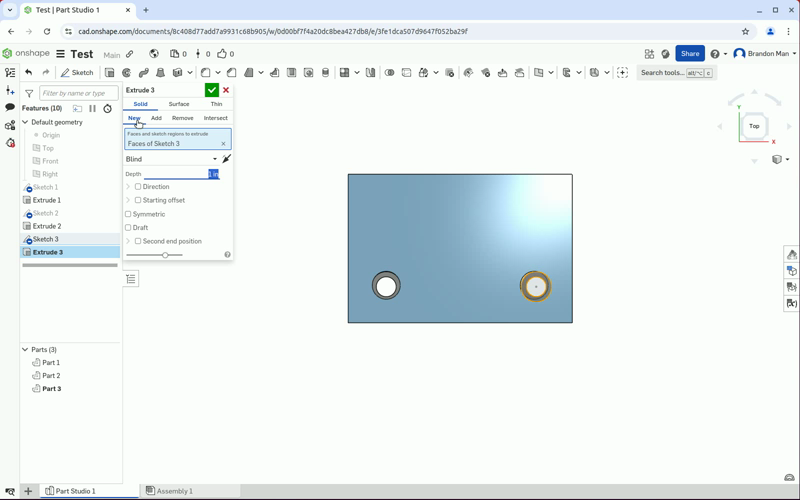
text(8.666)
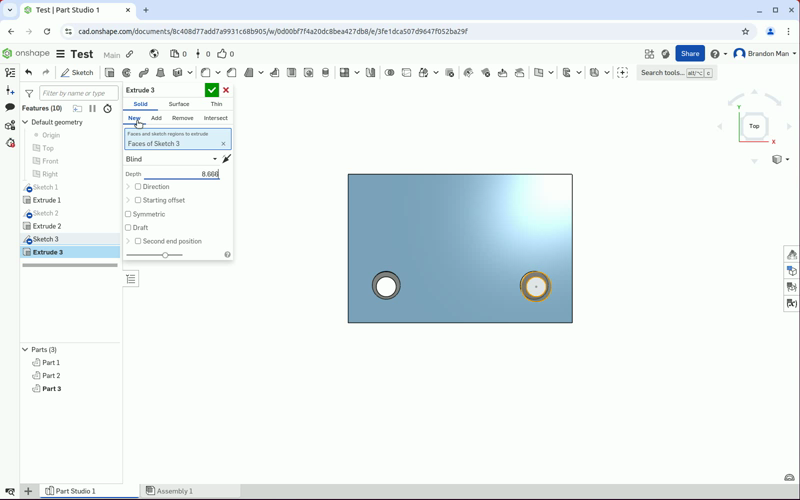
key(enter)
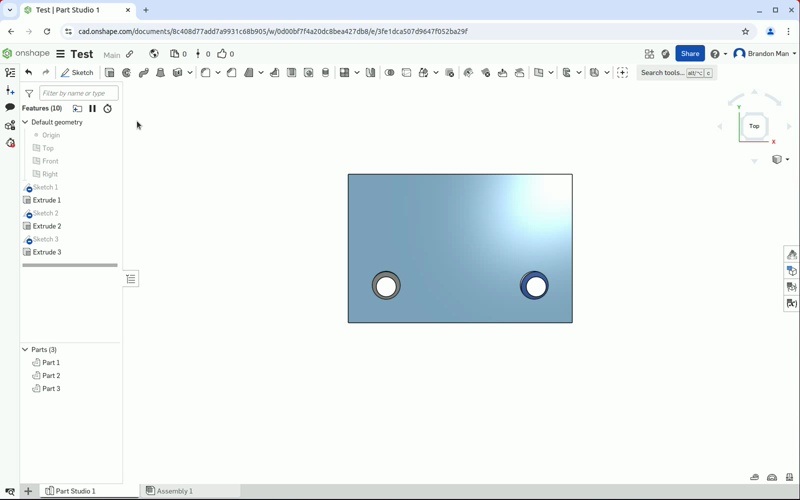
key(shift+h)
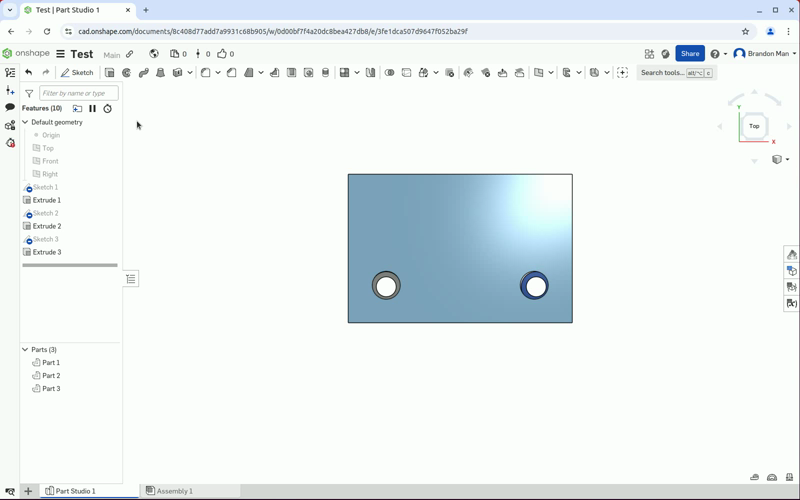
key(shift+h)
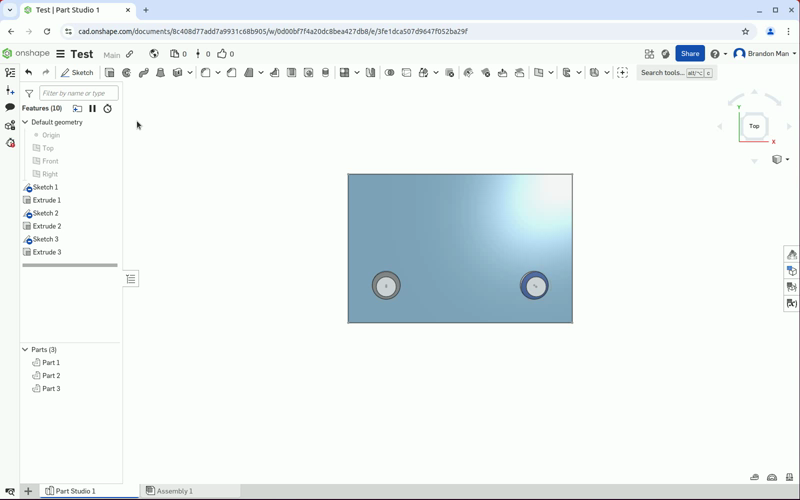
key(shift+7)
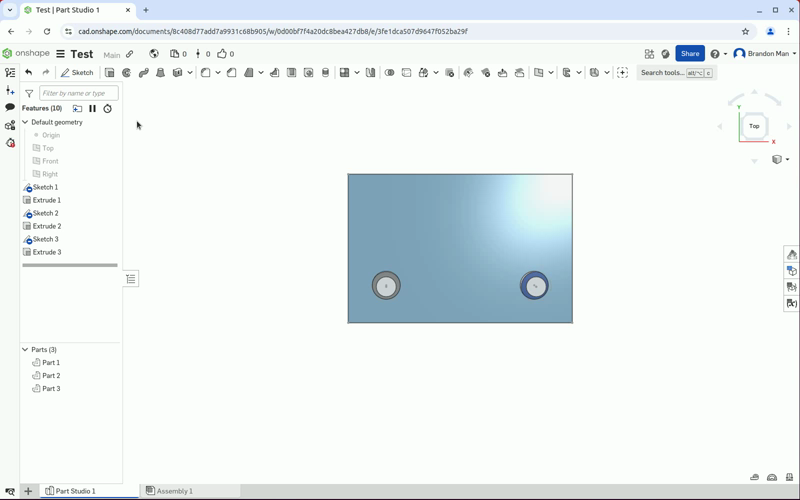
key(up, 3)
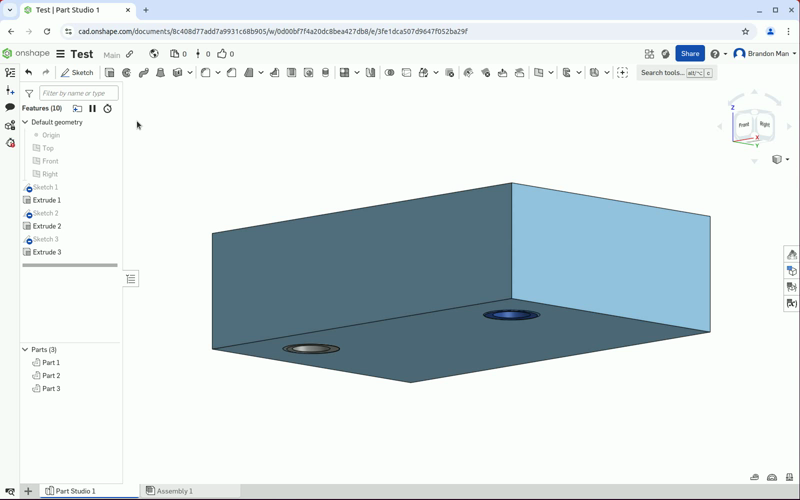
key(left, 3)
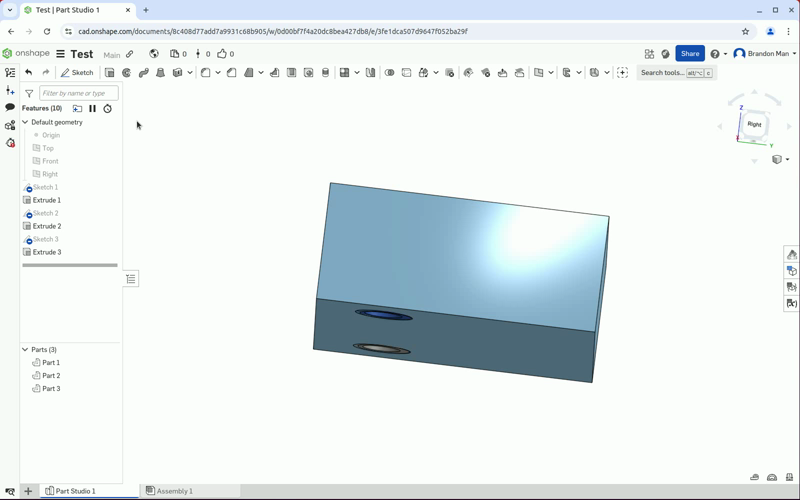
key(right, 3)
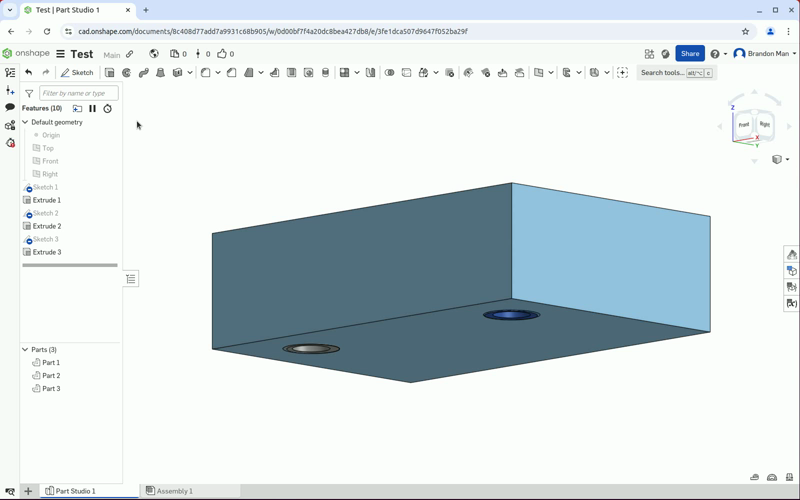
key(down, 3)
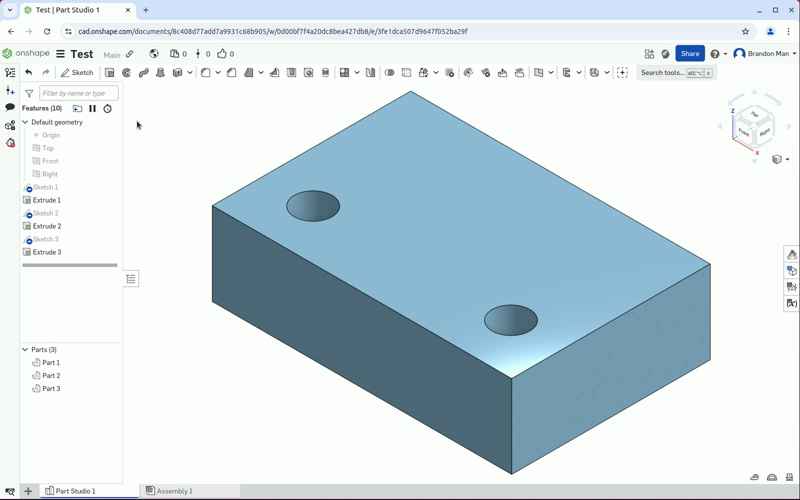
mouse_move(73, 189)
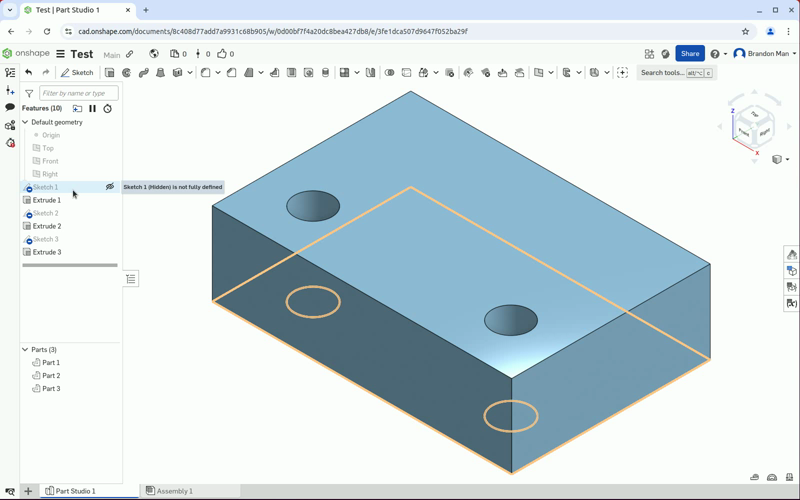
click(73, 189)